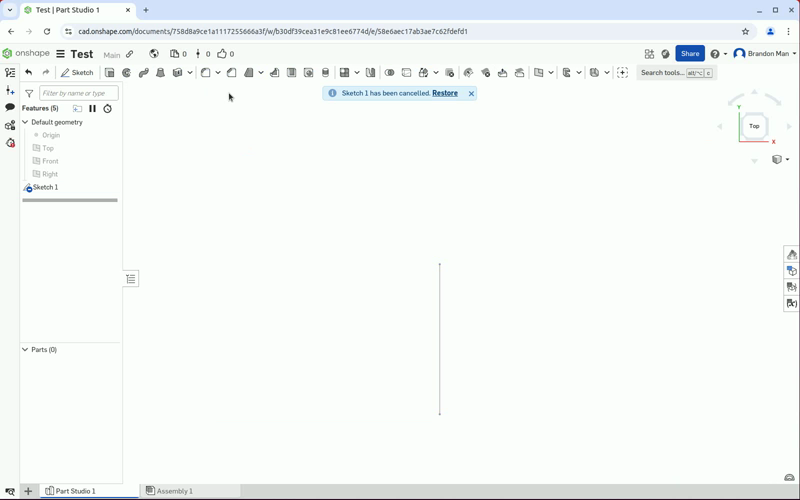
key(shift+h)
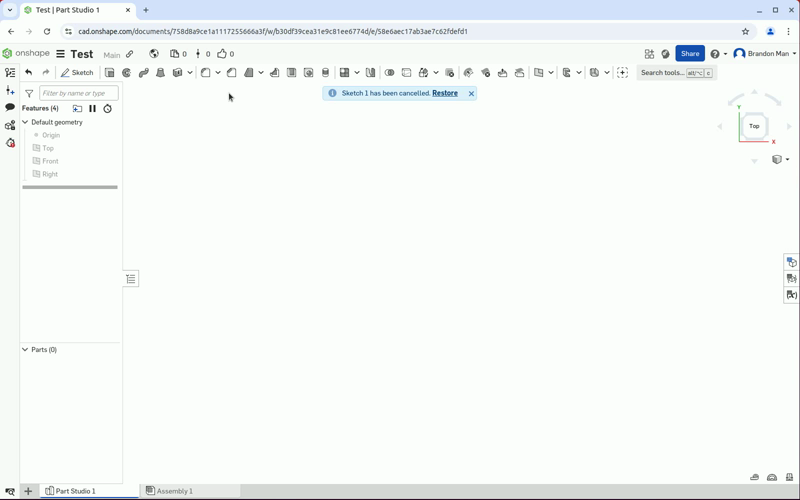
mouse_move(73, 352)
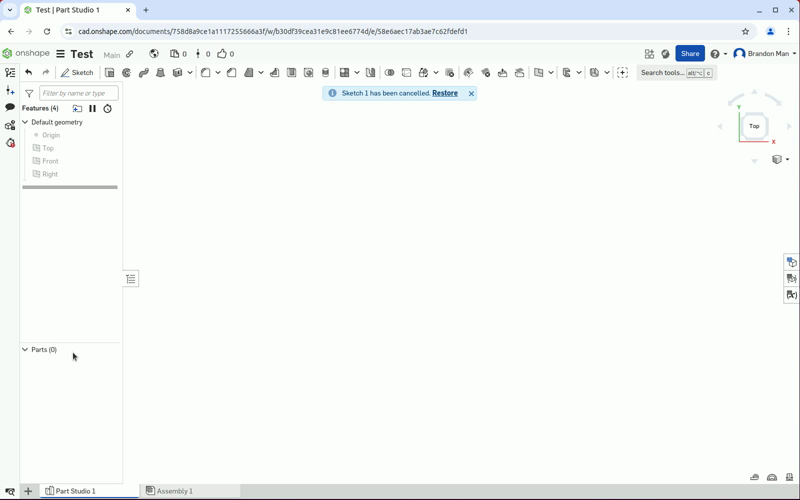
key(y)
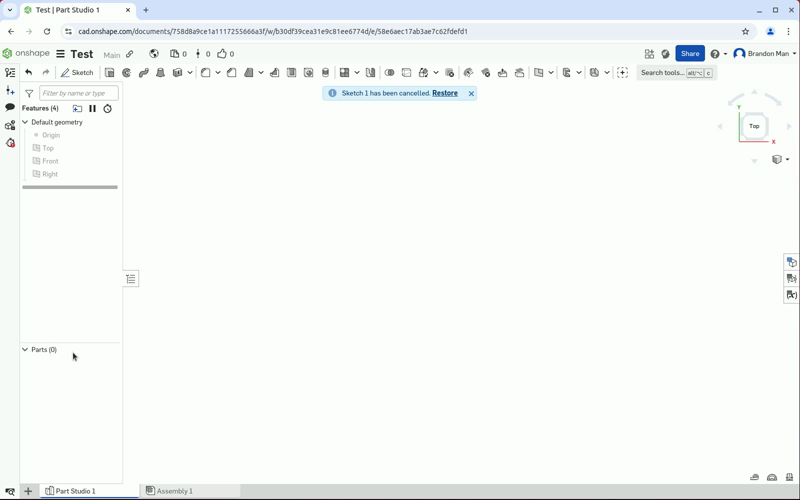
key(shift+p)
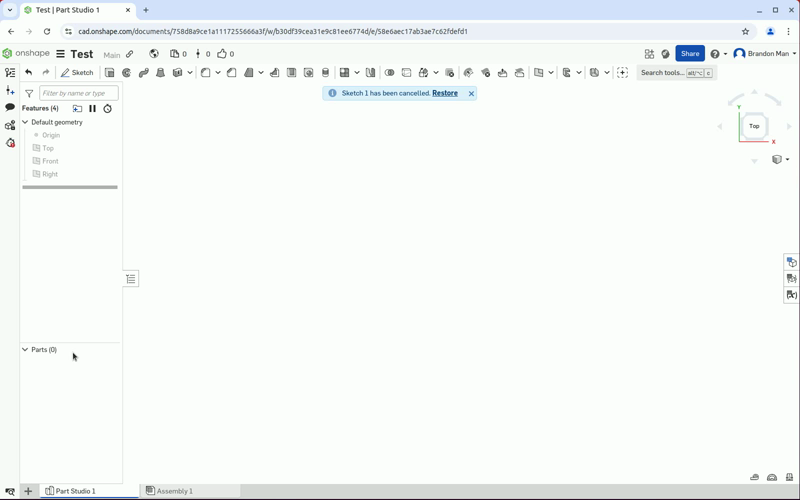
key(space)
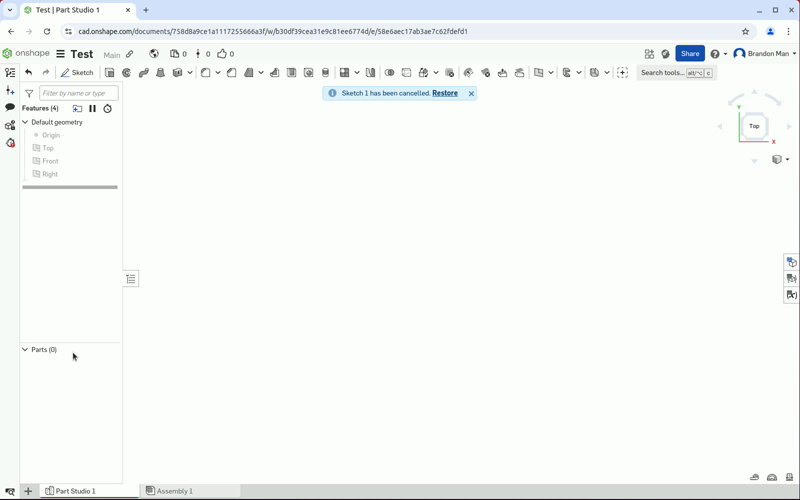
key_down(shift)
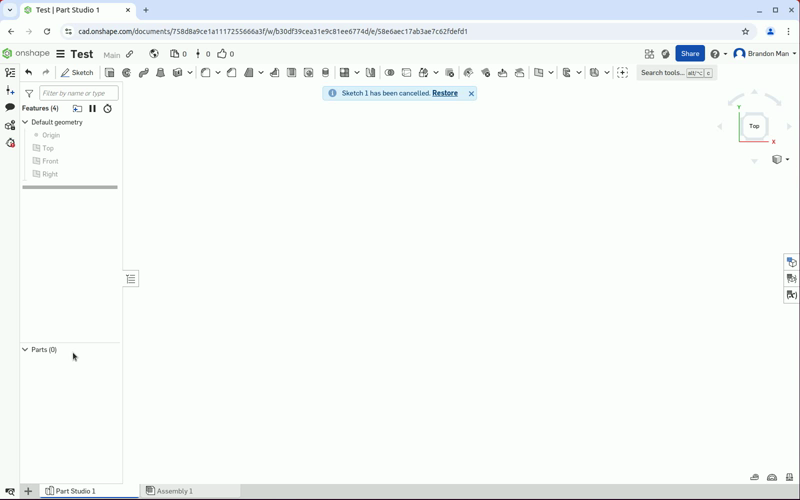
key(up)
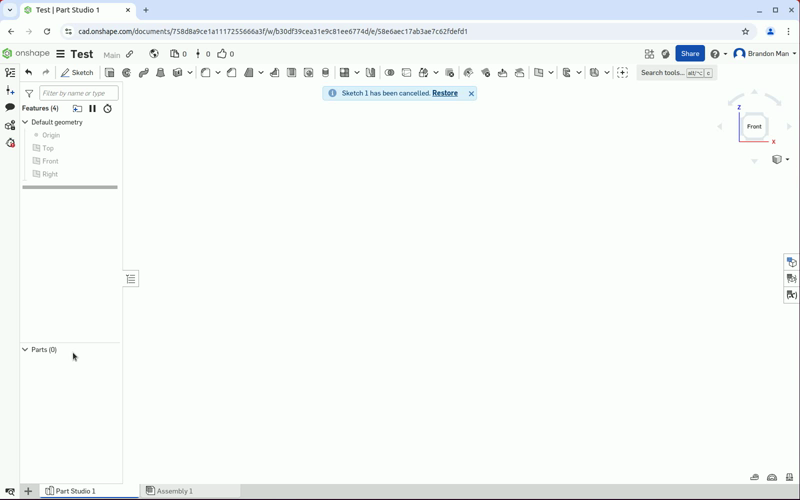
key_up(shift)
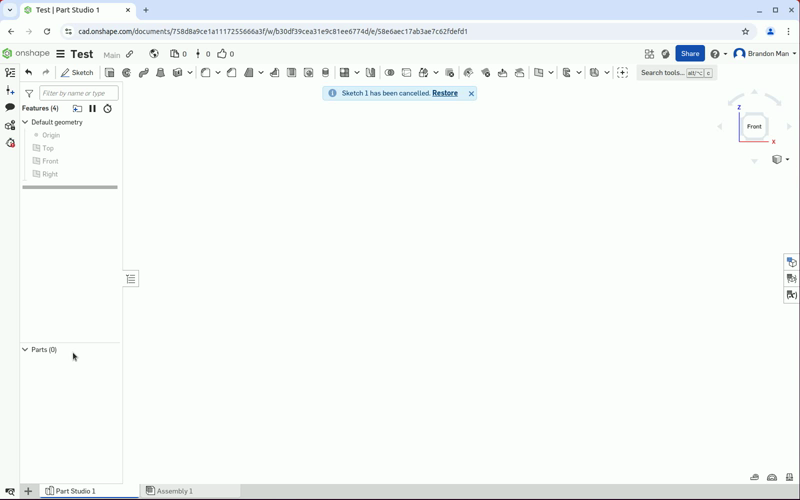
mouse_move(73, 352)
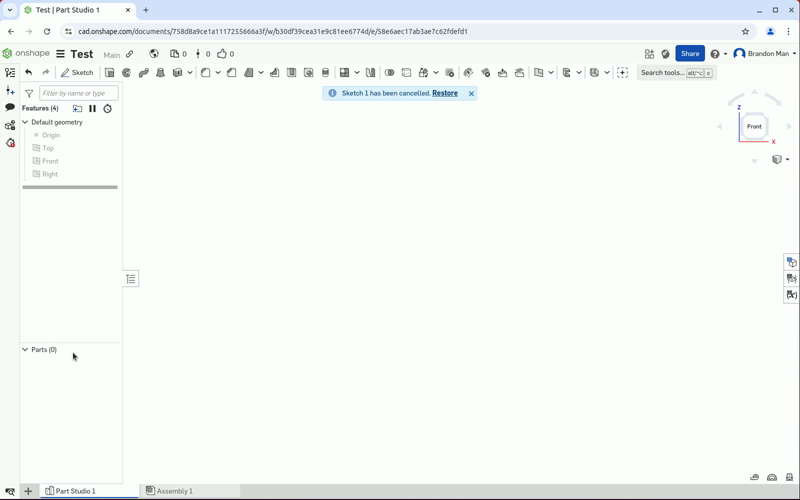
key(shift+y)
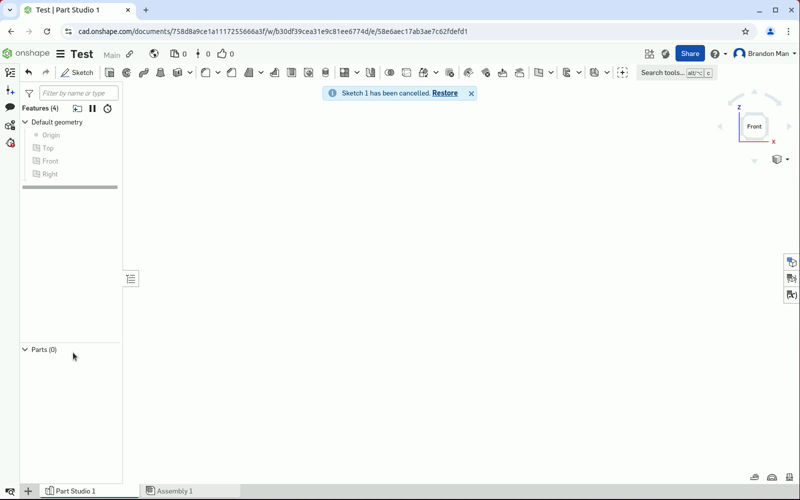
key(shift+s)
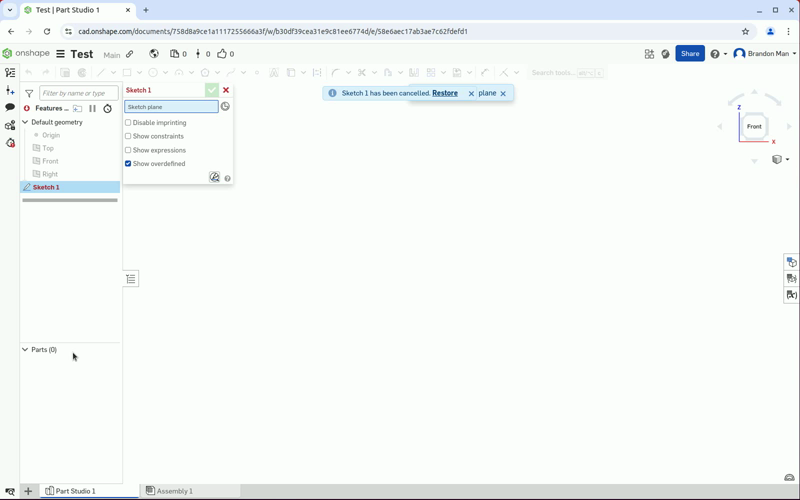
mouse_move(73, 163)
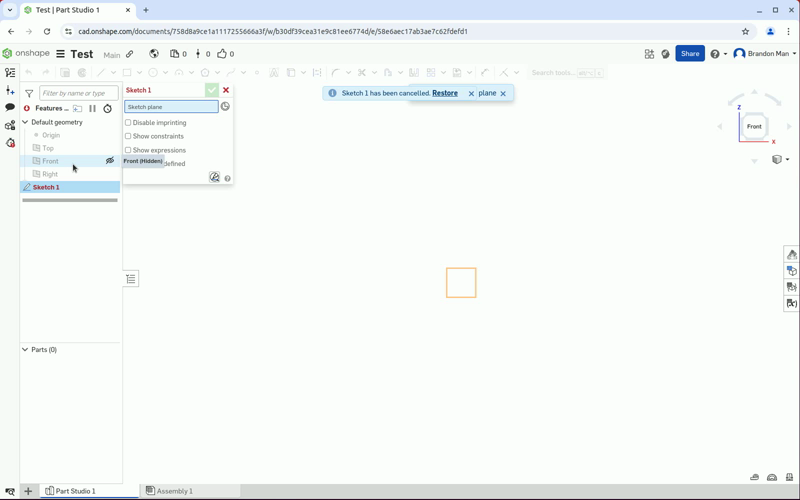
click(73, 163)
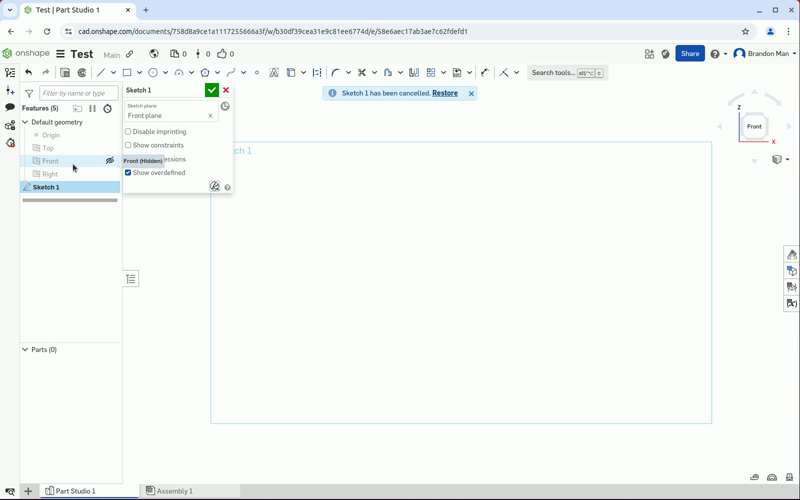
mouse_move(73, 352)
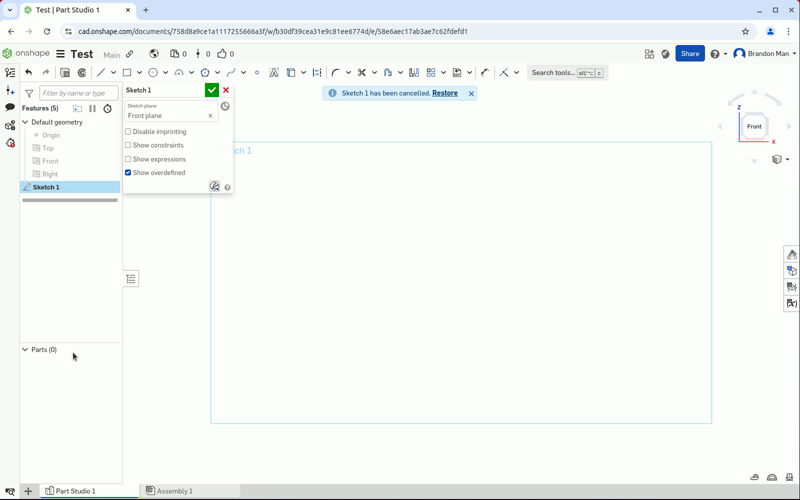
key(y)
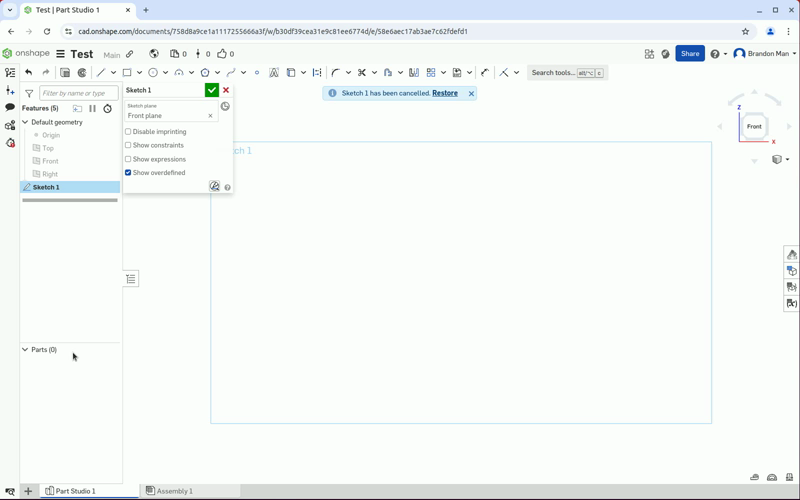
key(l)
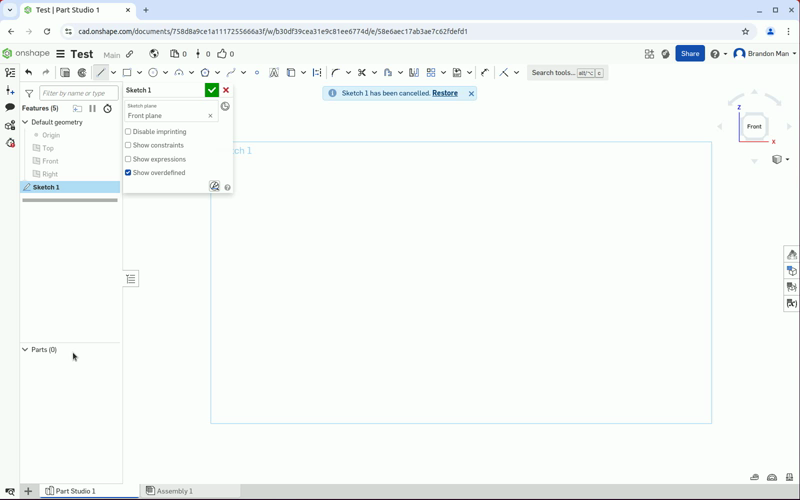
key_down(shift)
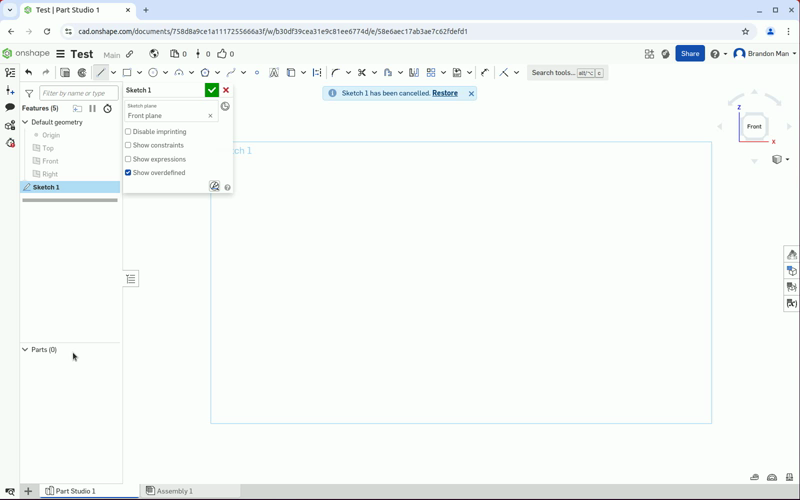
mouse_move(485, 282)
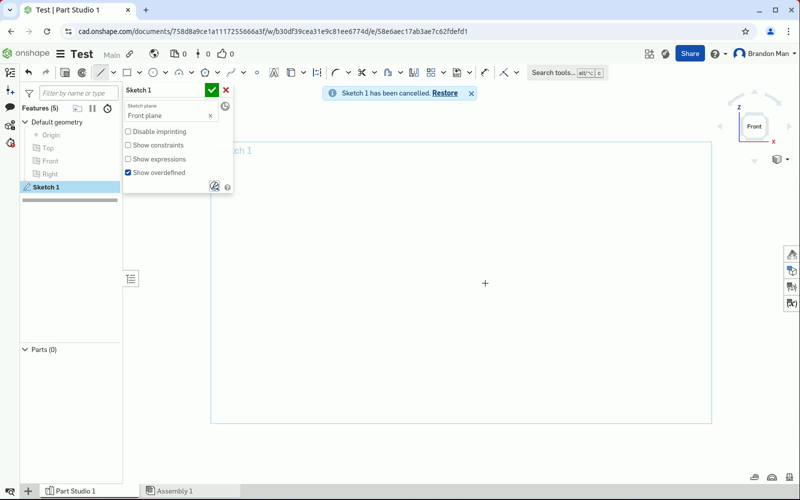
click(485, 282)
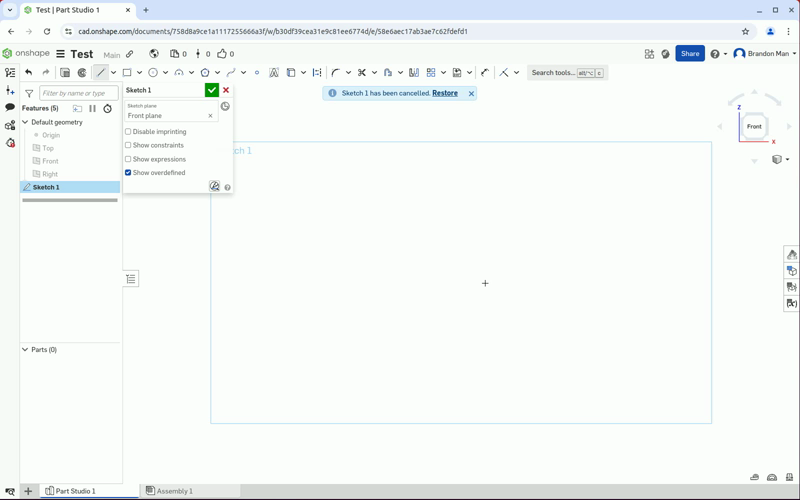
key_up(shift)
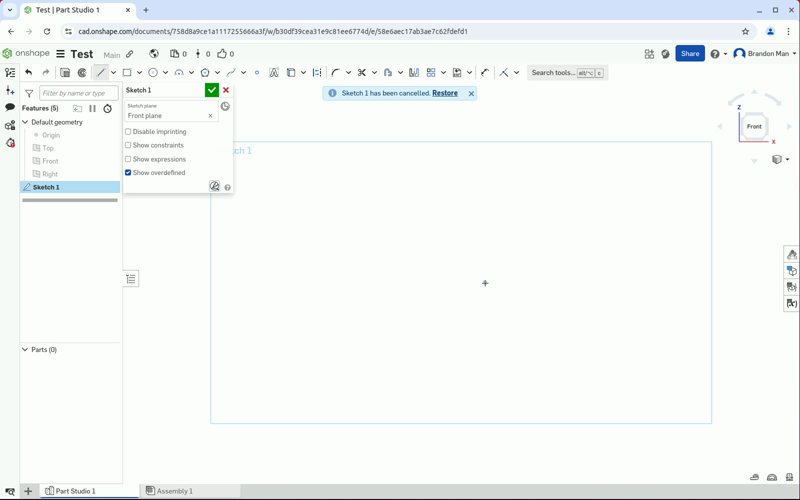
key_down(shift)
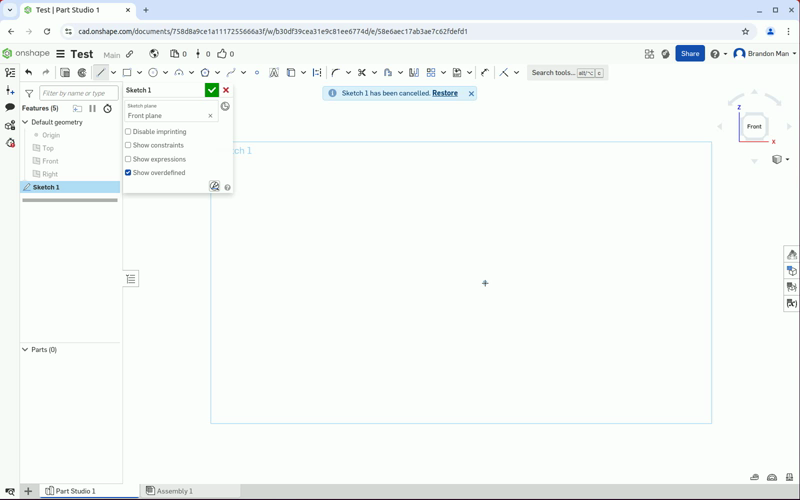
mouse_move(515, 282)
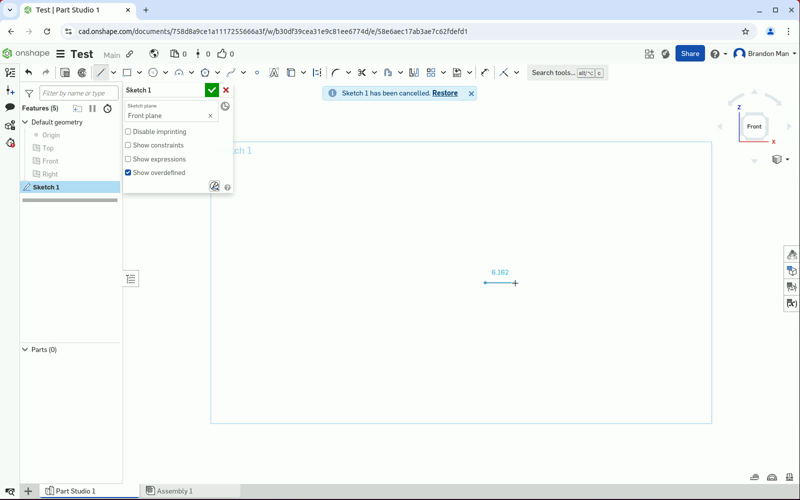
mouse_move(498, 282)
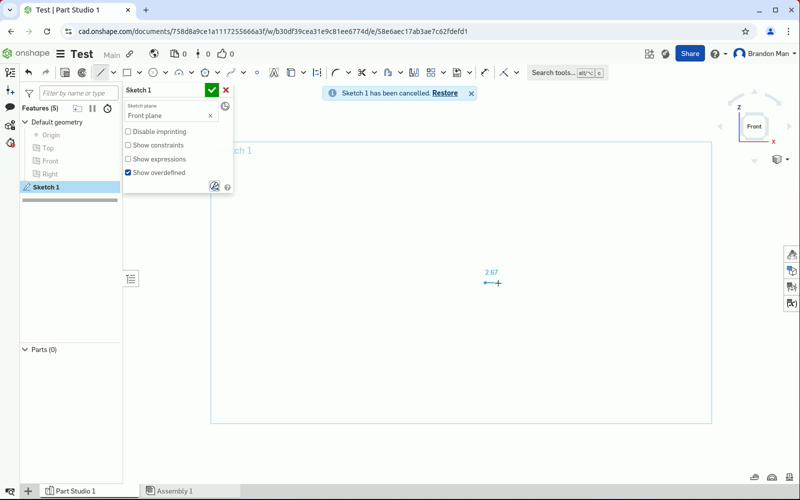
click(498, 282)
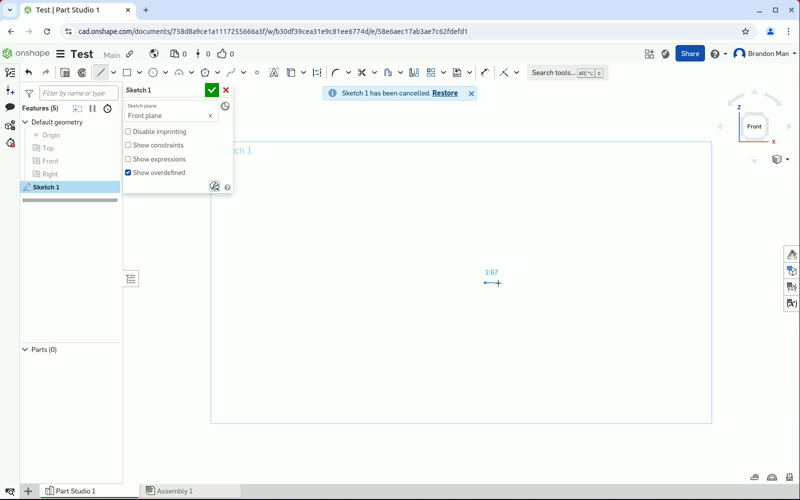
key_up(shift)
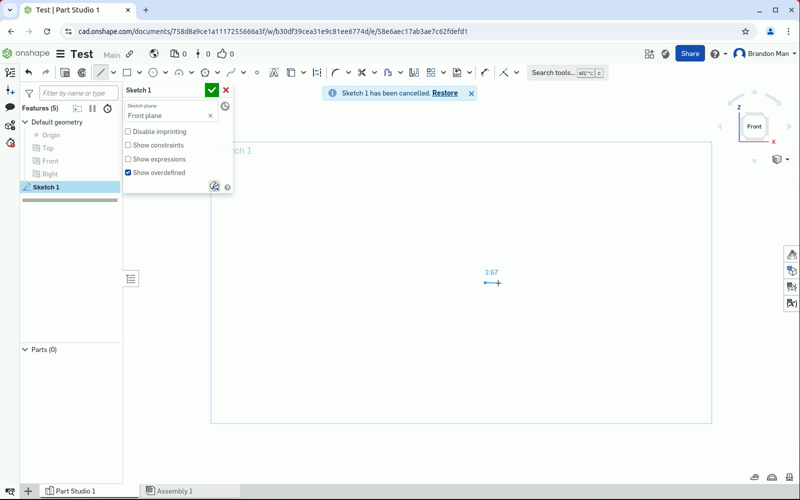
key_down(shift)
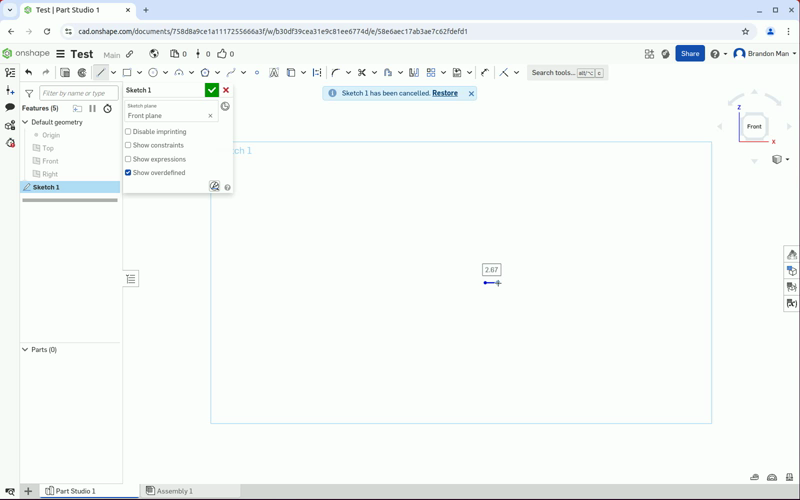
mouse_move(498, 170)
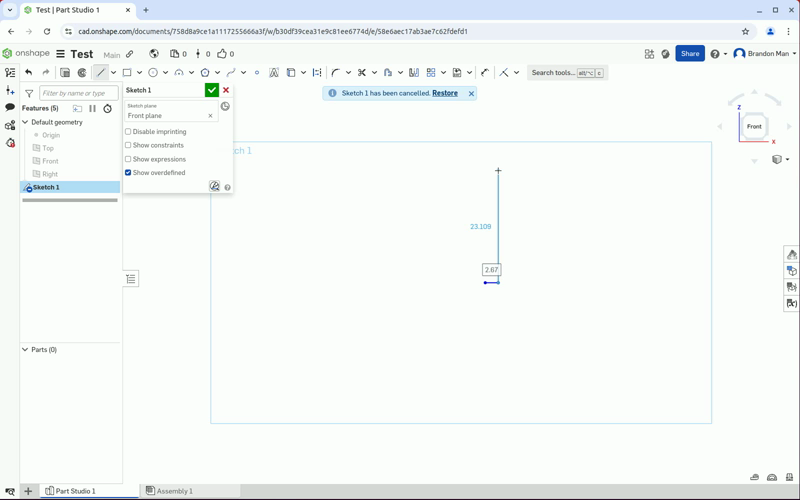
click(498, 170)
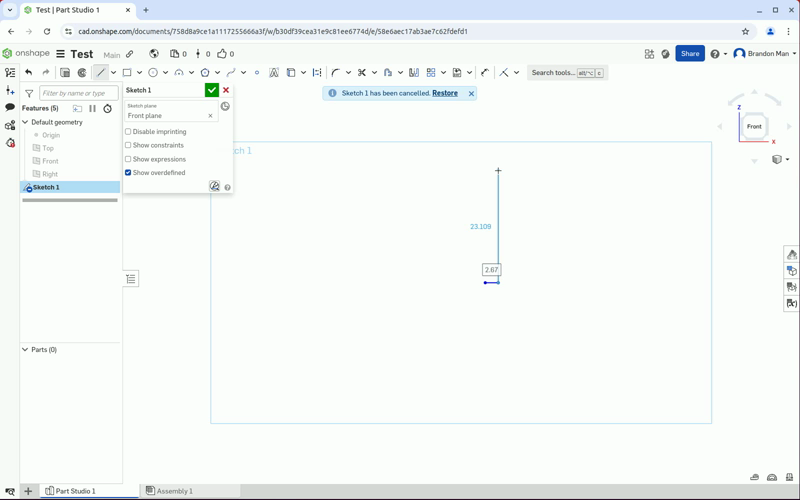
key_up(shift)
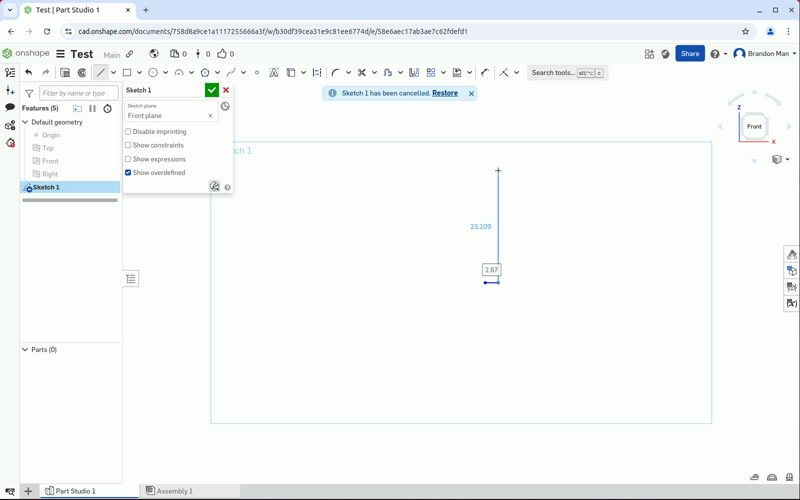
key_down(shift)
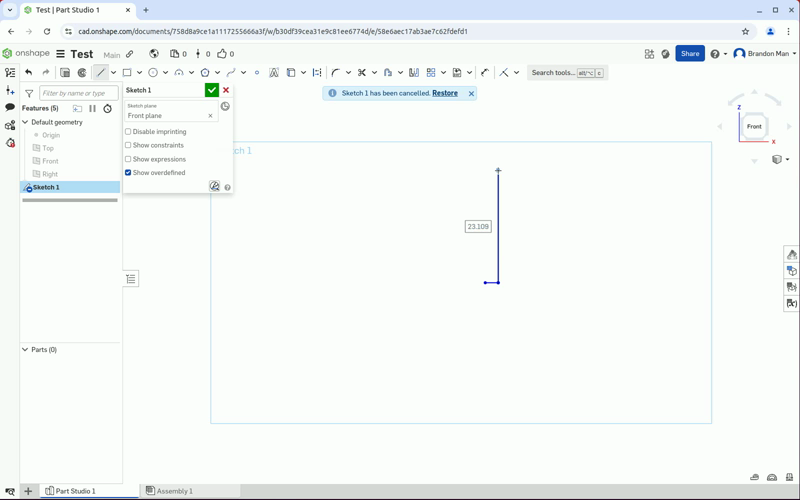
mouse_move(528, 170)
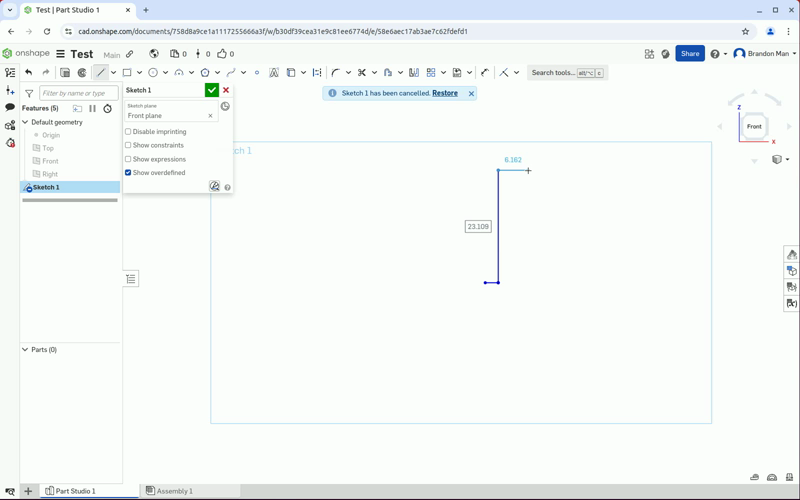
mouse_move(485, 170)
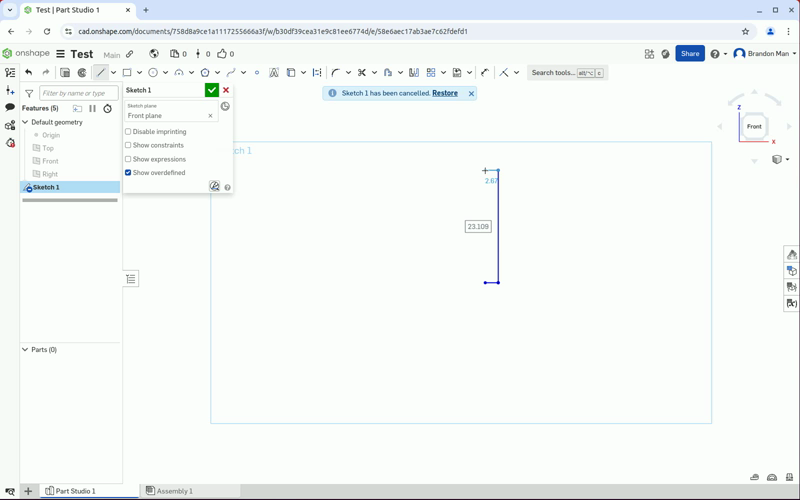
click(485, 170)
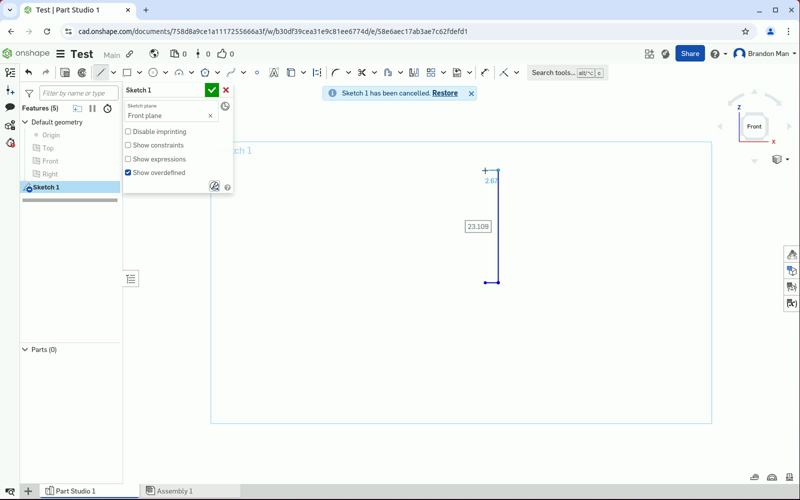
key_up(shift)
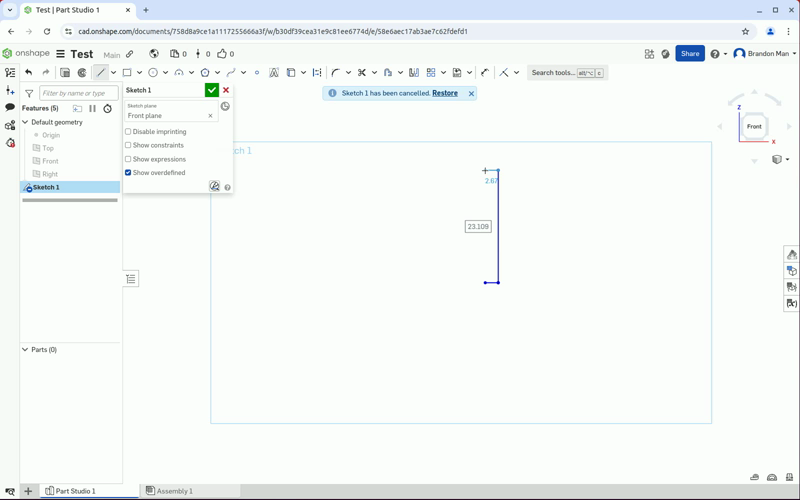
key_down(shift)
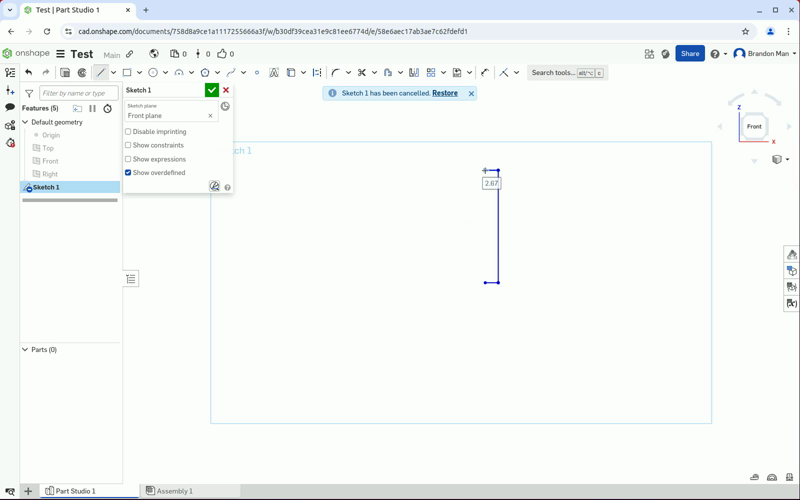
mouse_move(485, 282)
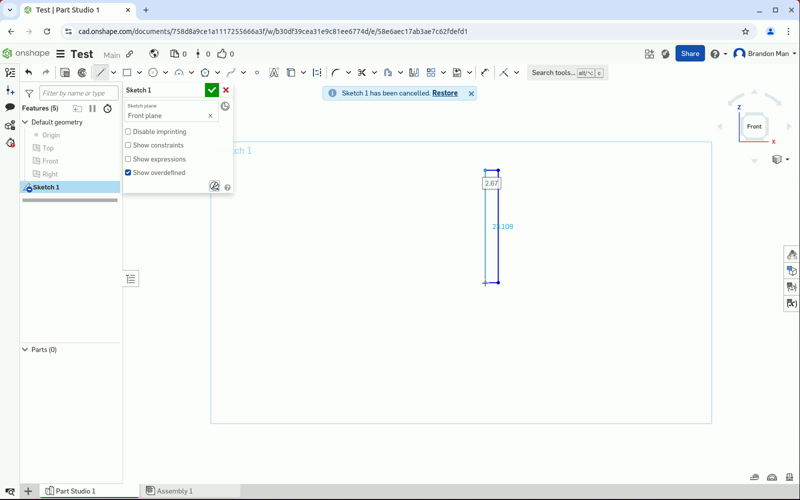
key_up(shift)
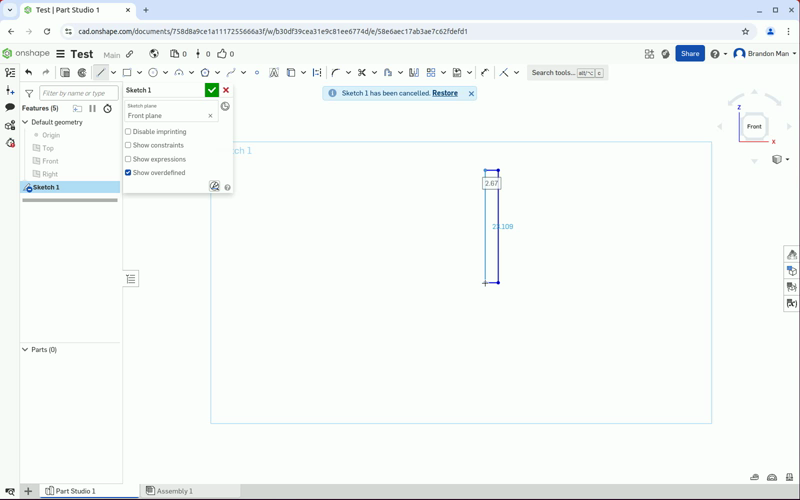
click(485, 282)
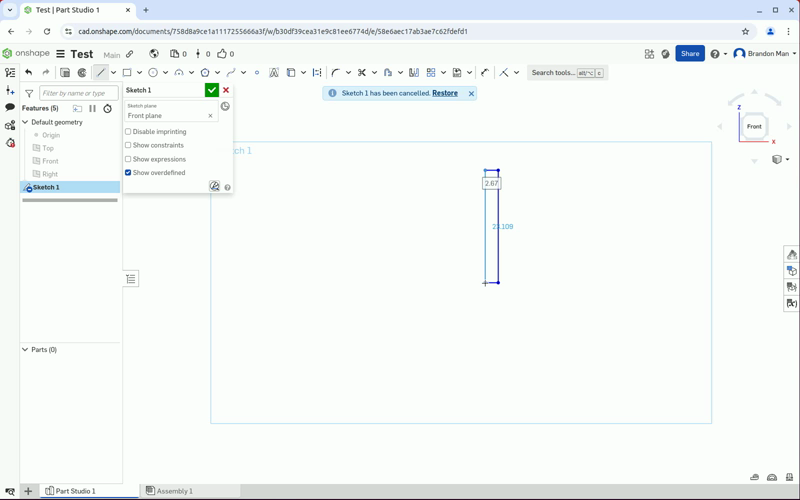
key(esc)
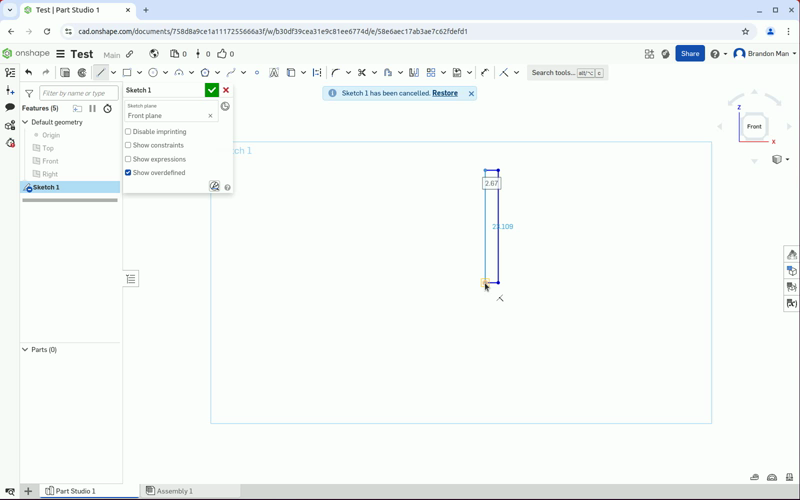
mouse_move(489, 212)
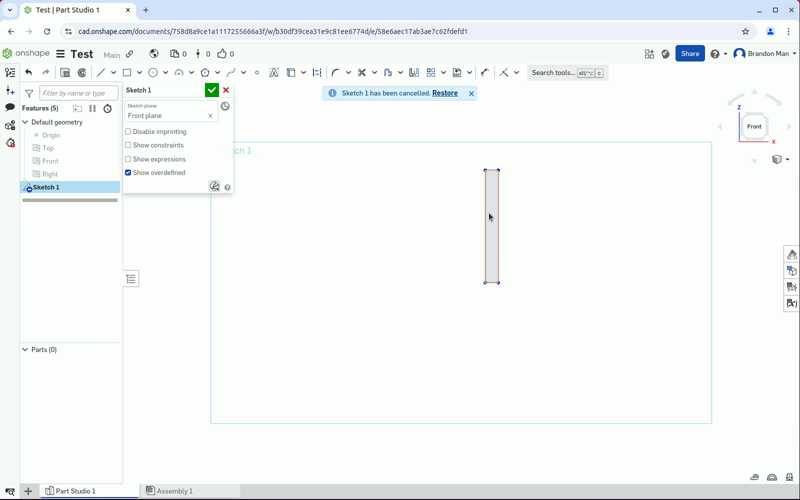
scroll(6)
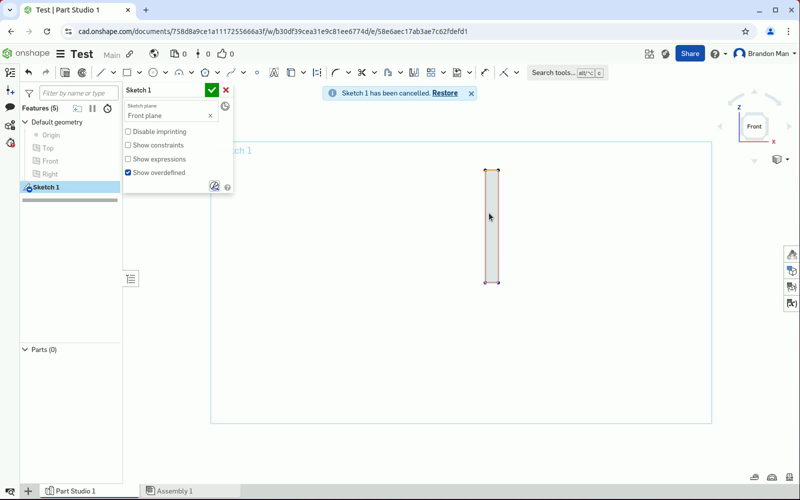
scroll(6)
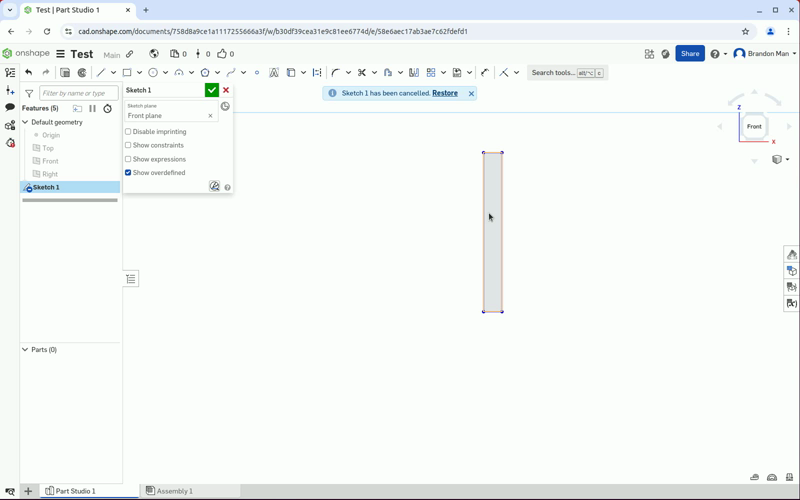
scroll(6)
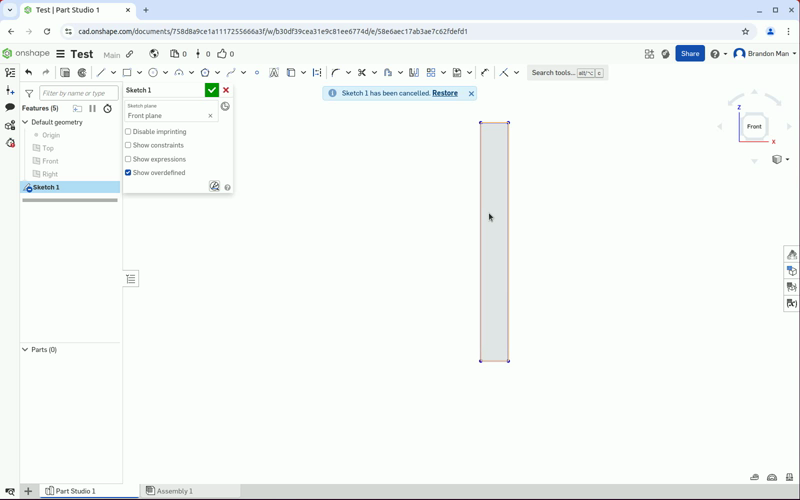
scroll(6)
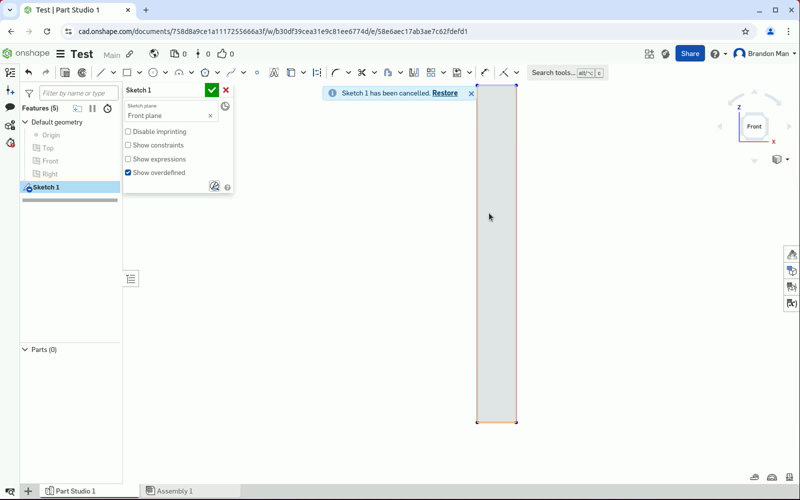
scroll(6)
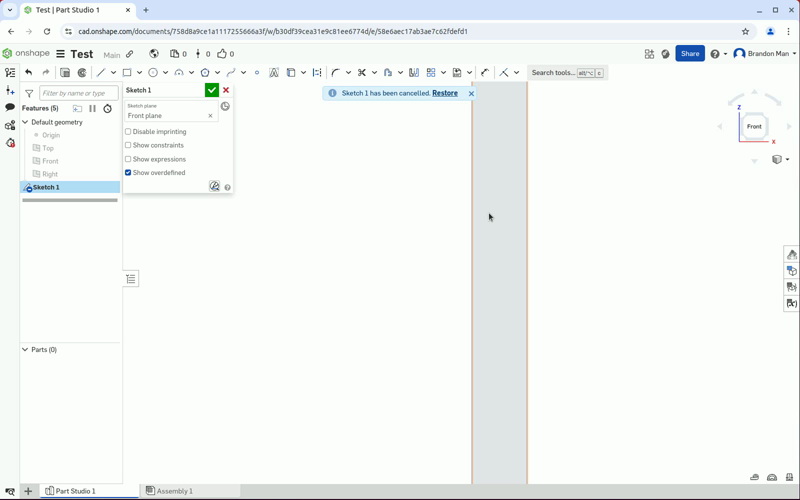
scroll(6)
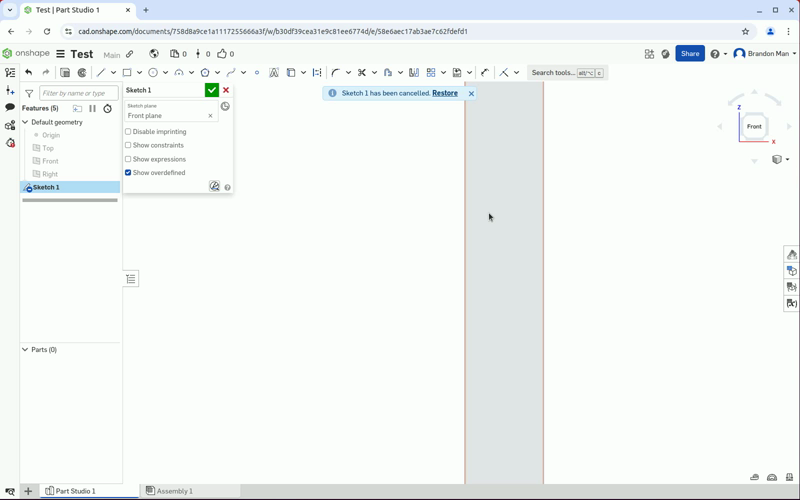
scroll(6)
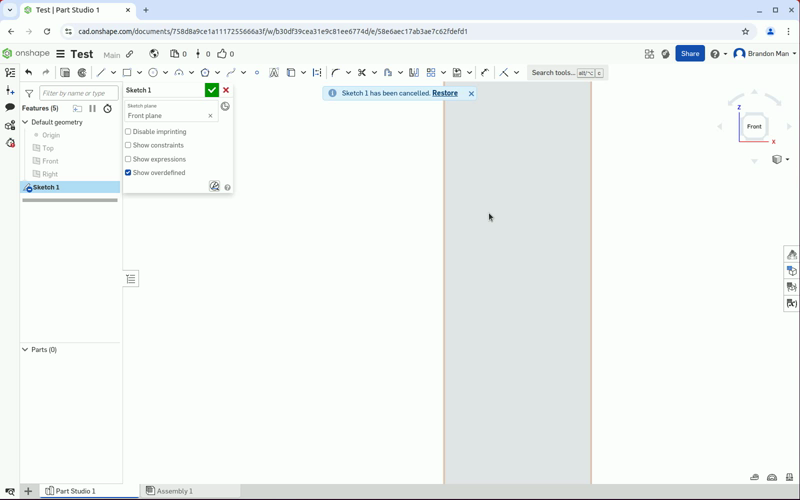
click(489, 212)
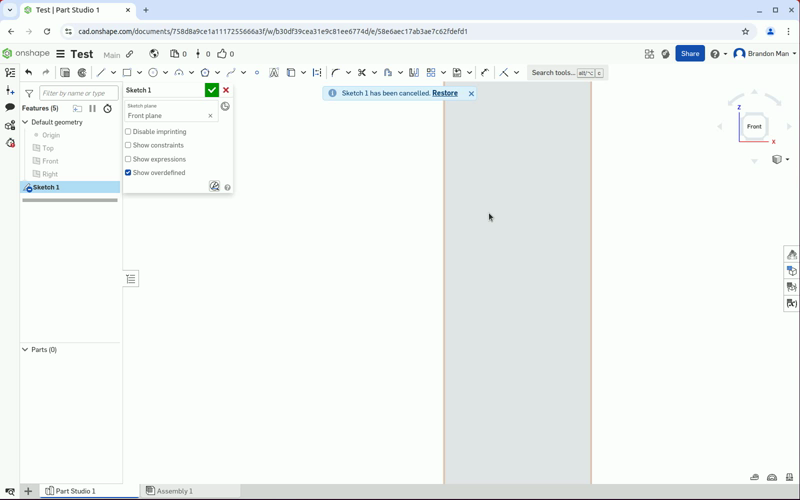
scroll(-6)
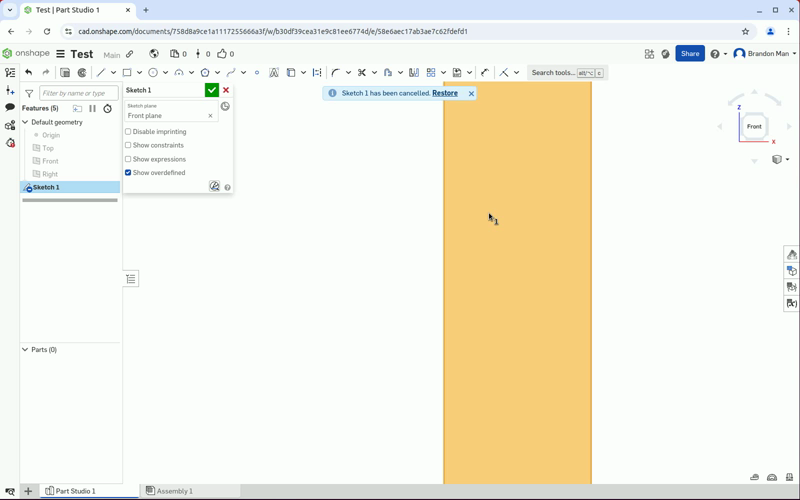
scroll(-6)
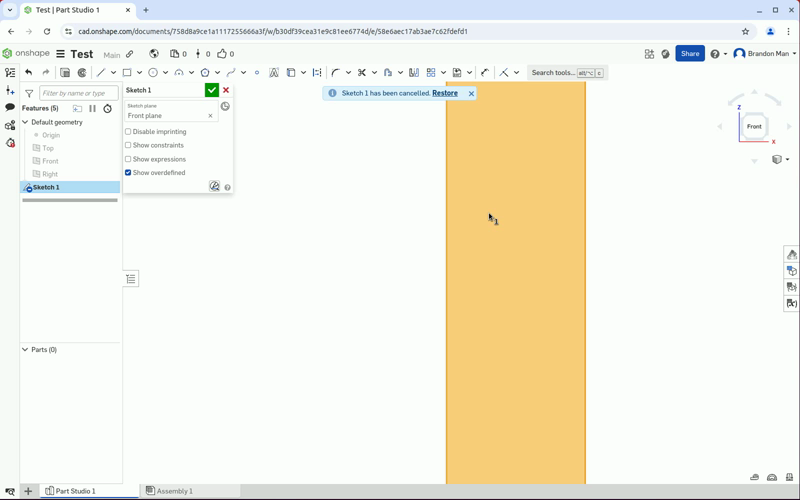
scroll(-6)
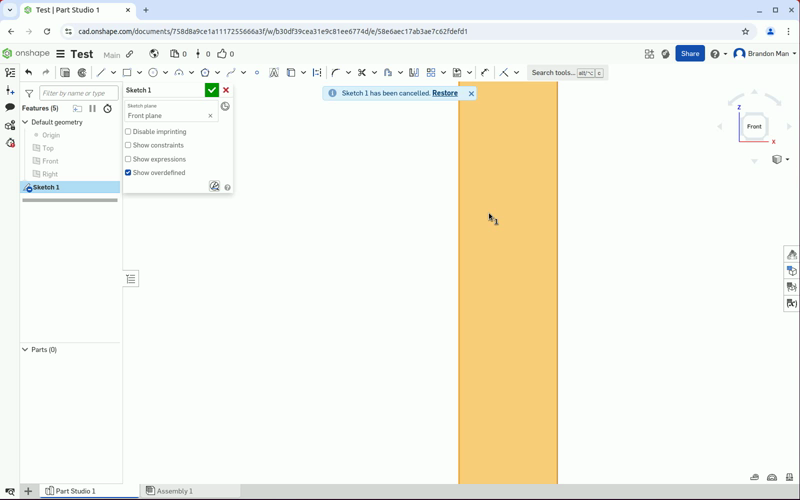
scroll(-6)
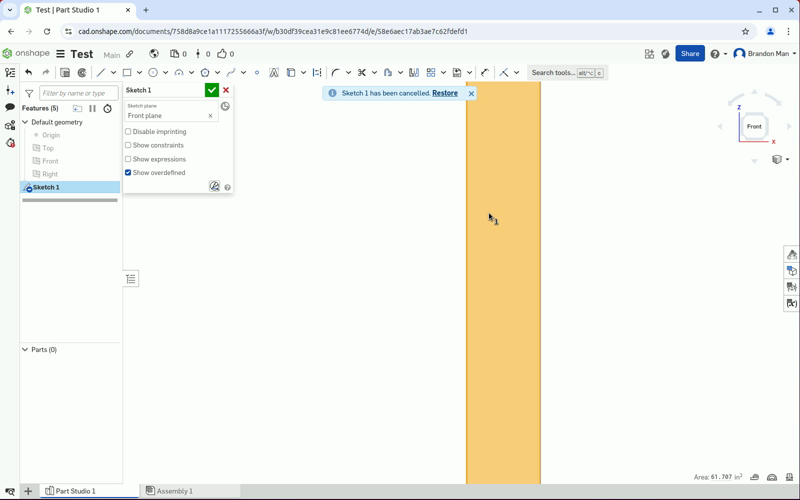
scroll(-6)
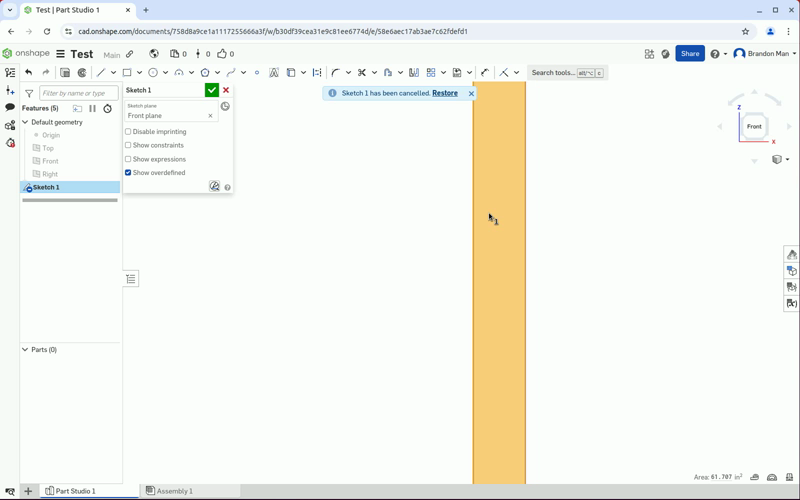
scroll(-6)
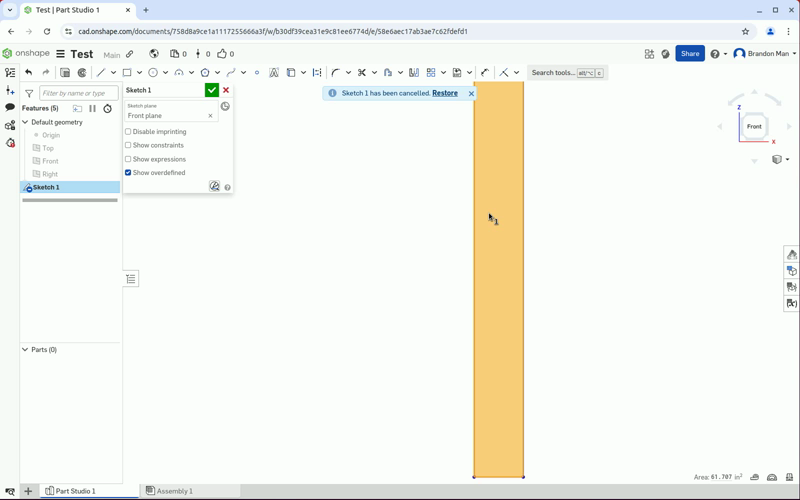
scroll(-6)
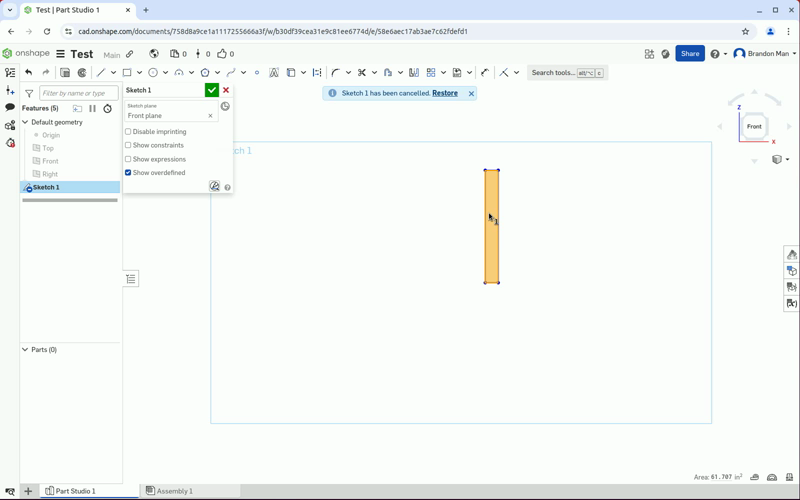
mouse_move(73, 352)
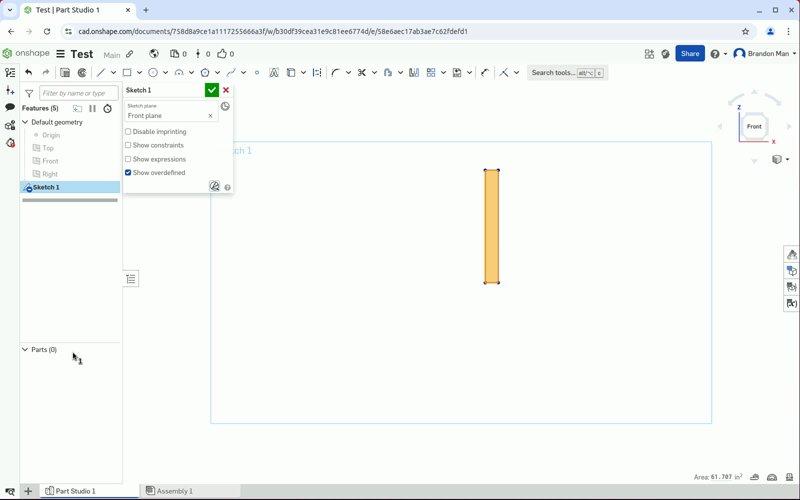
key(shift+y)
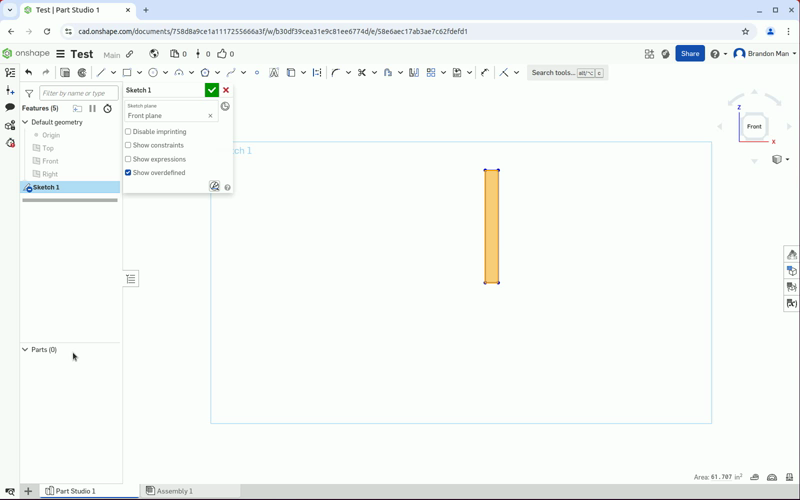
key(shift+e)
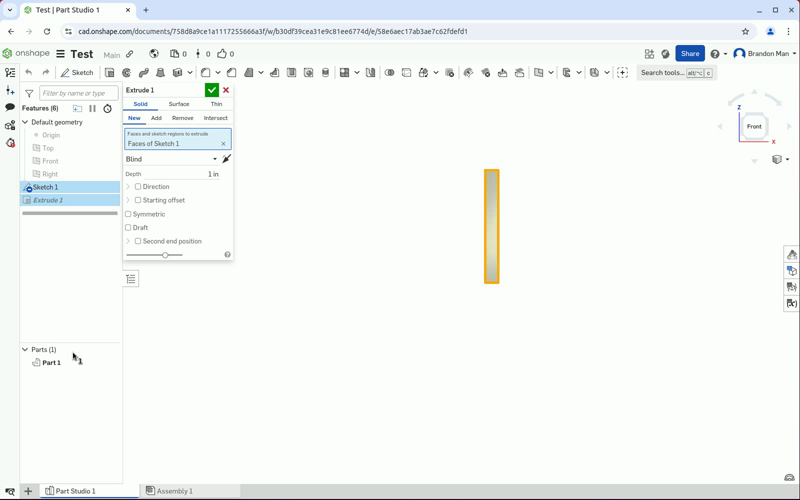
mouse_move(143, 106)
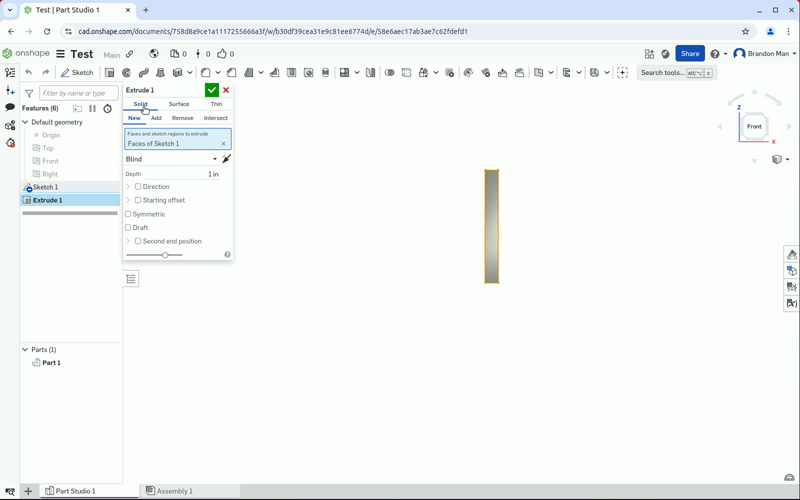
click(143, 106)
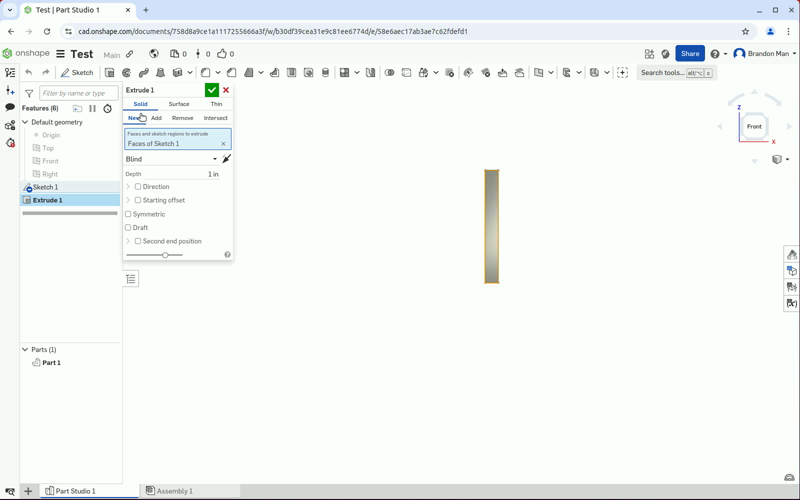
mouse_move(137, 120)
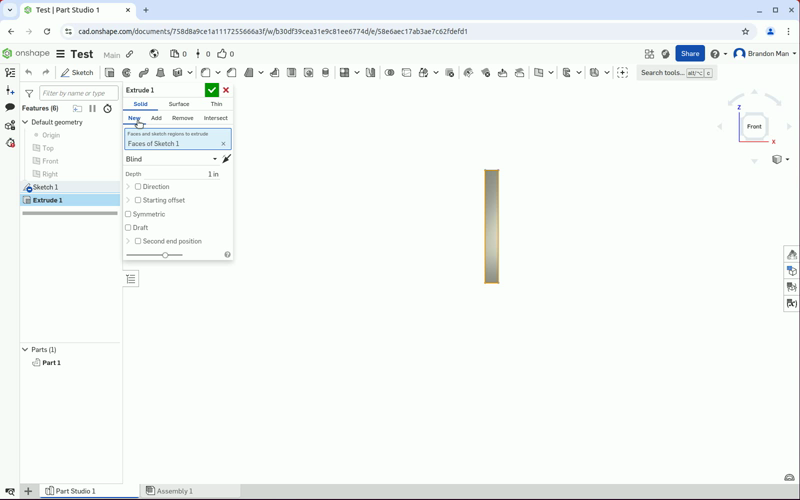
click(137, 120)
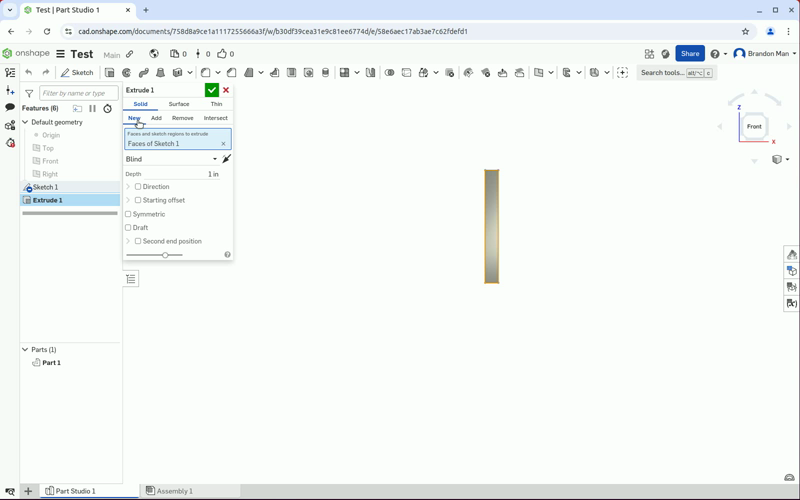
key(tab, 4)
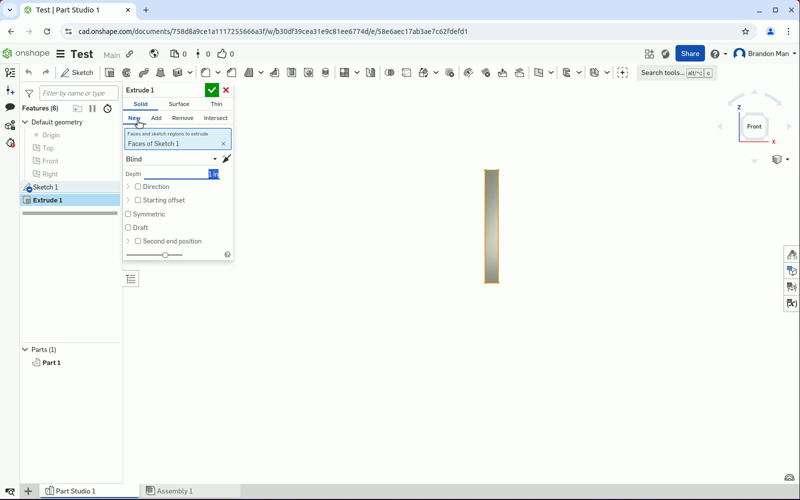
text(0.963)
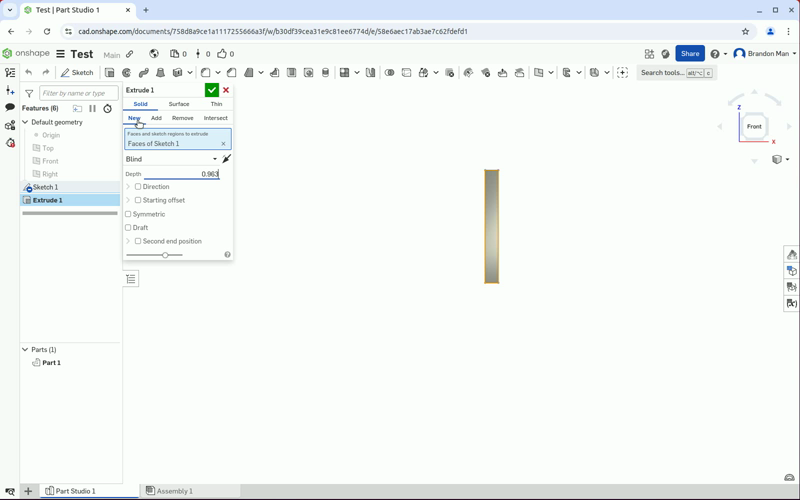
key(enter)
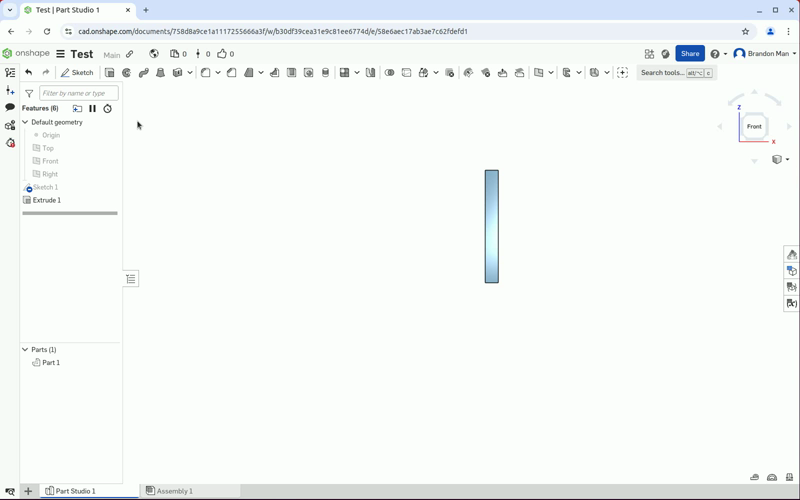
key(shift+h)
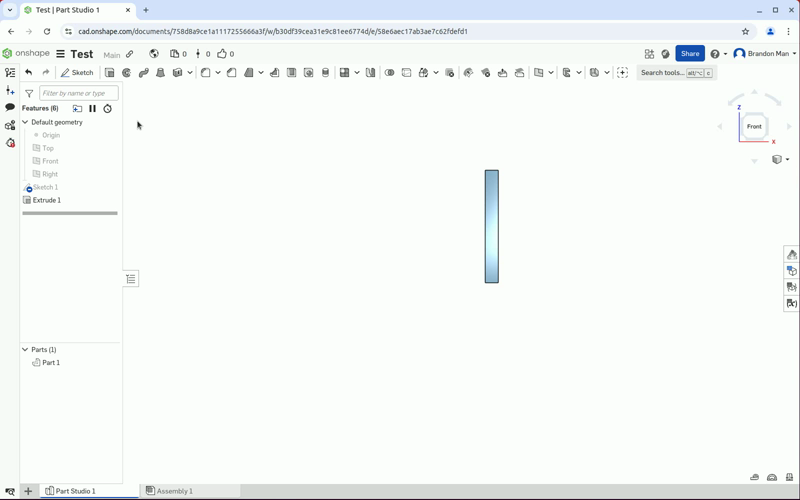
key(shift+h)
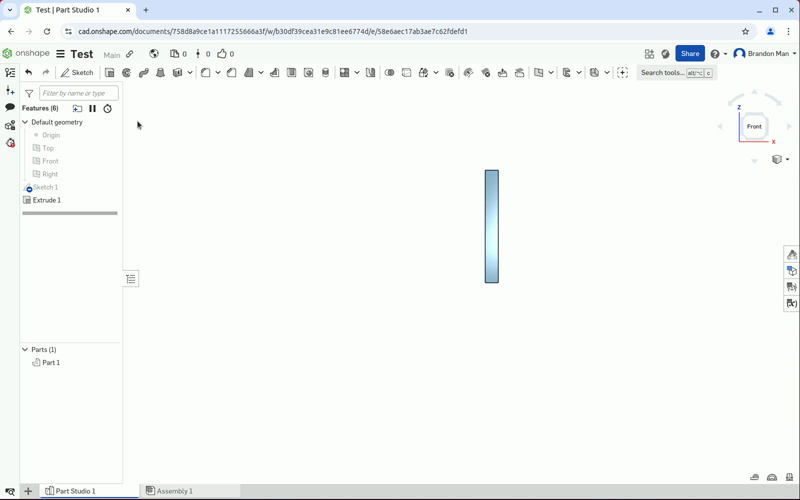
mouse_move(73, 189)
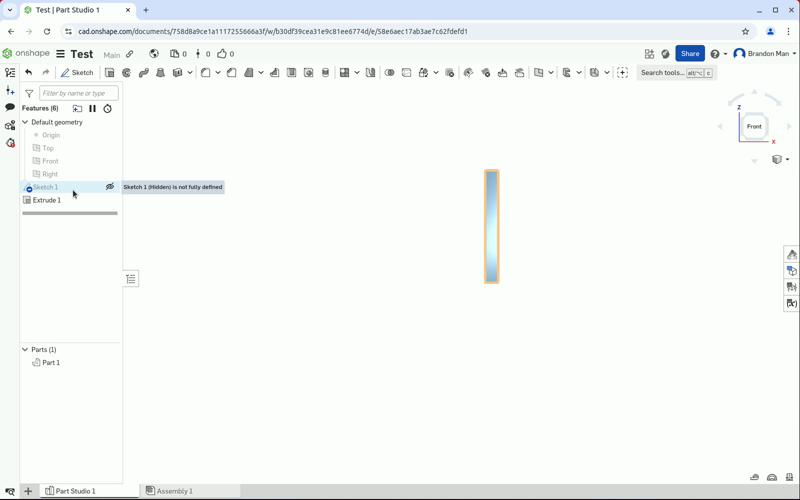
click(73, 189)
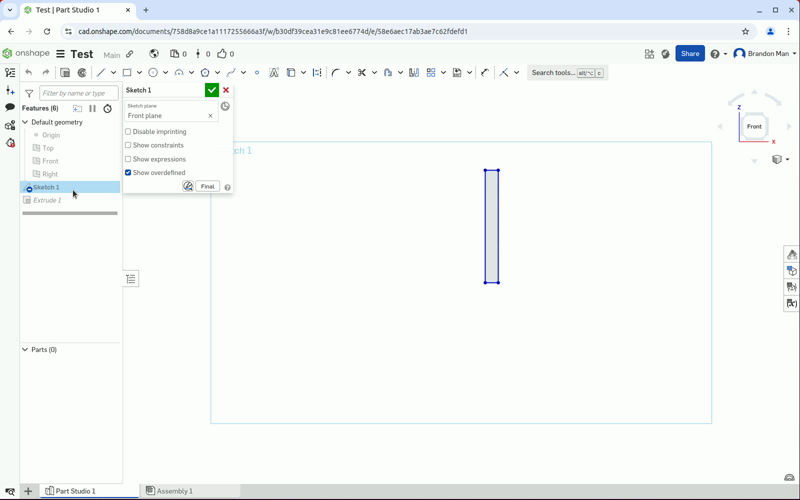
mouse_move(229, 92)
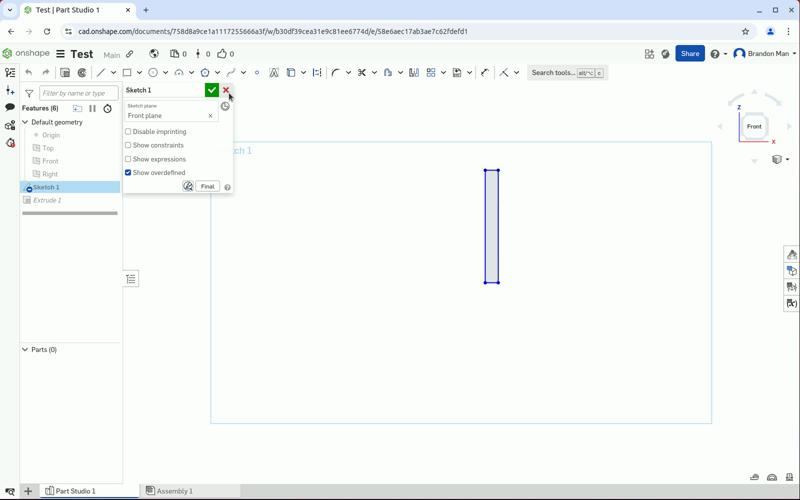
click(229, 92)
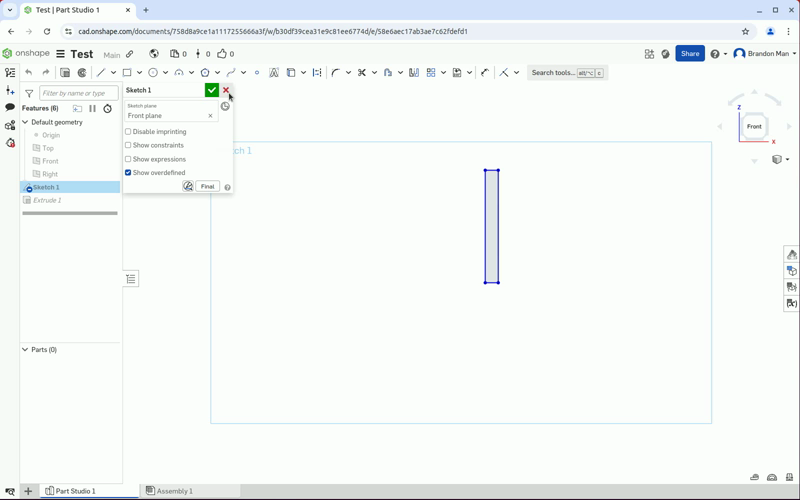
key(shift+s)
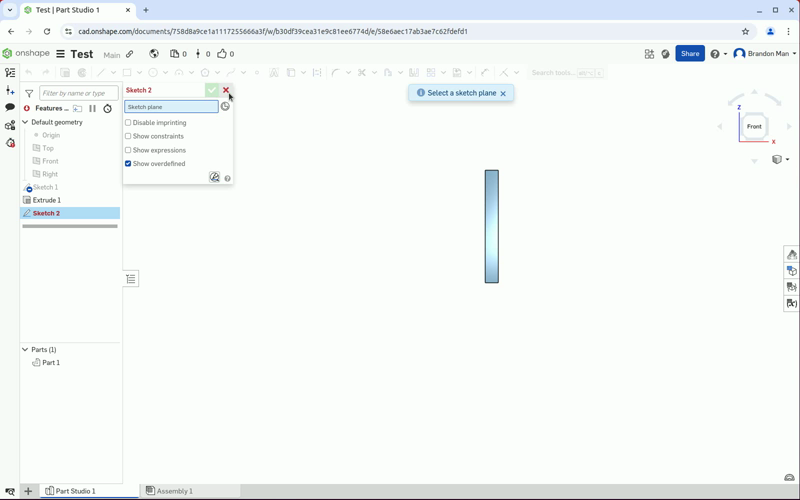
mouse_move(73, 163)
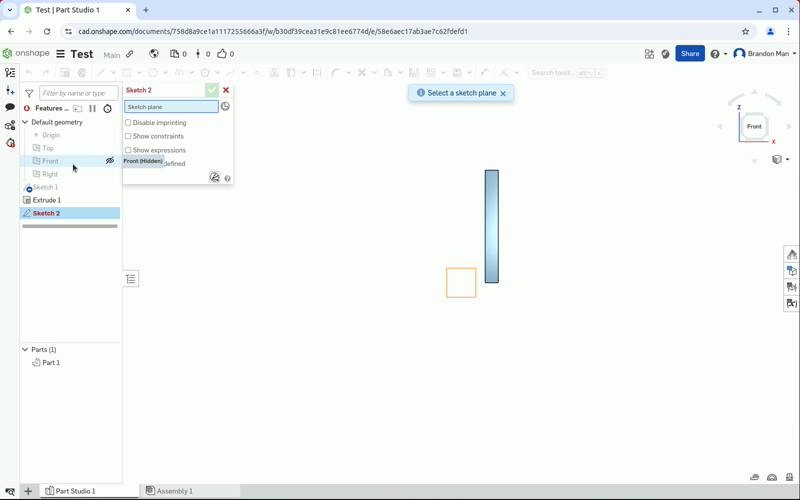
click(73, 163)
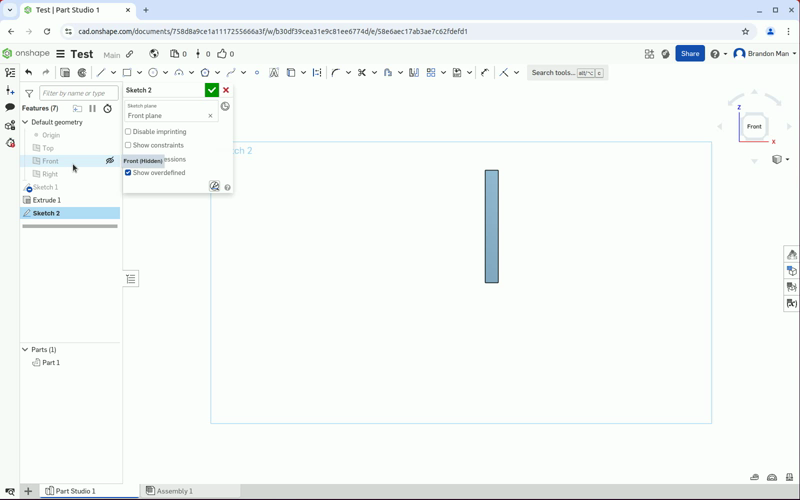
mouse_move(73, 352)
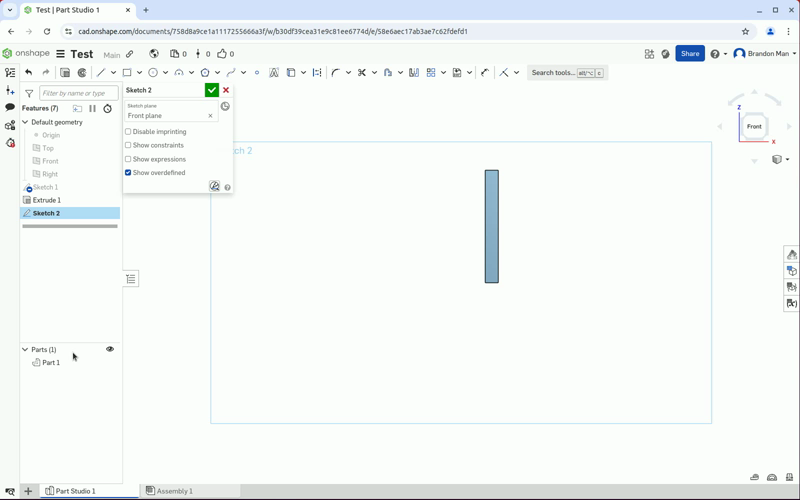
key(y)
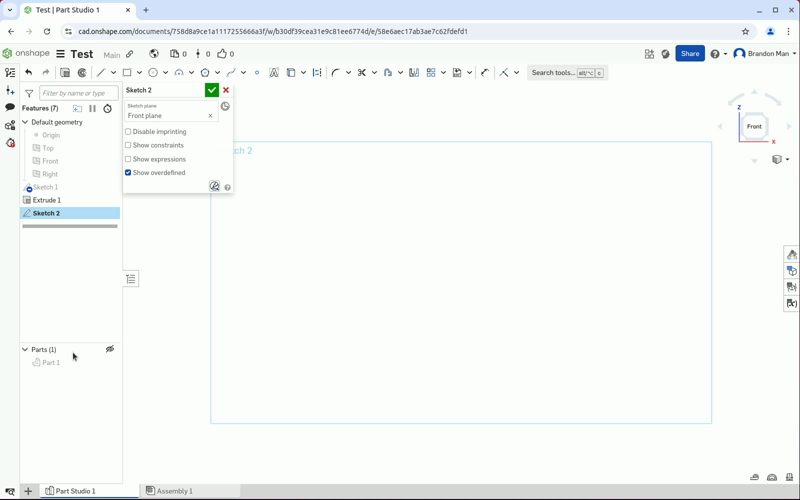
key(l)
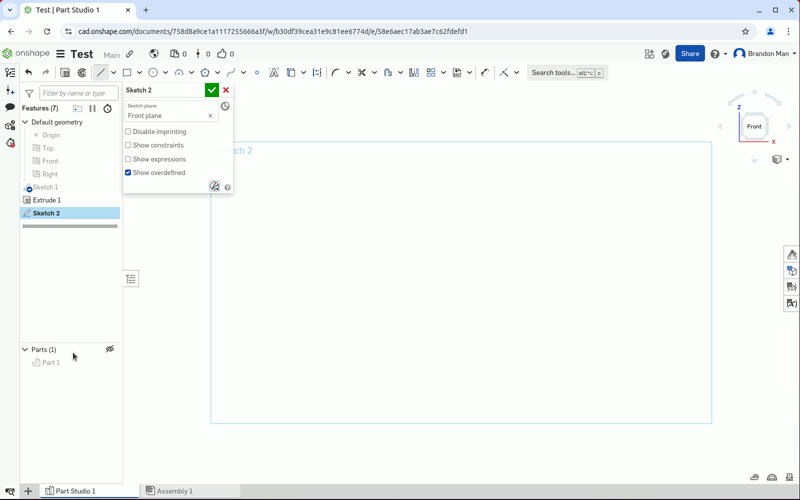
key_down(shift)
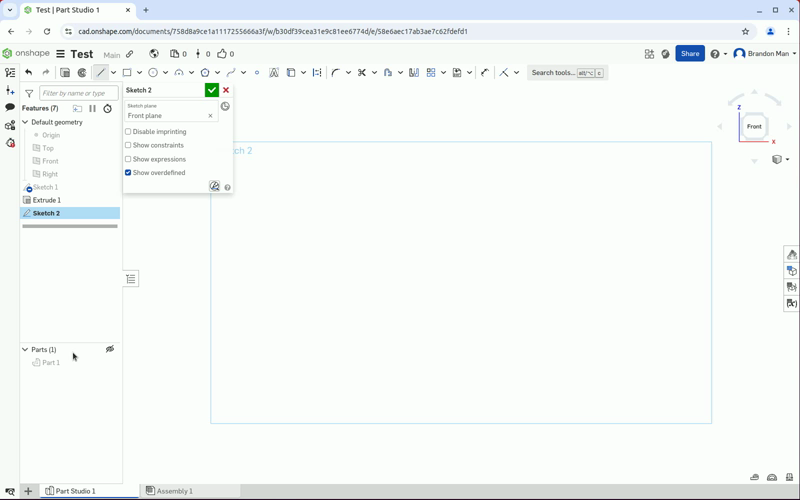
mouse_move(485, 282)
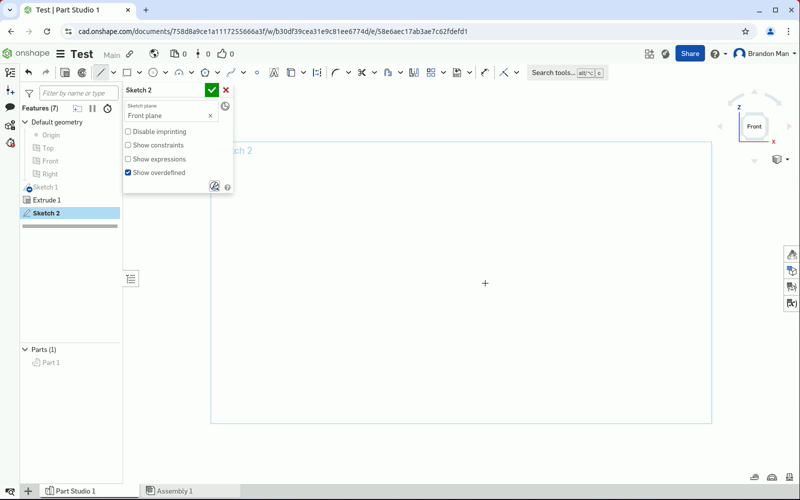
click(485, 282)
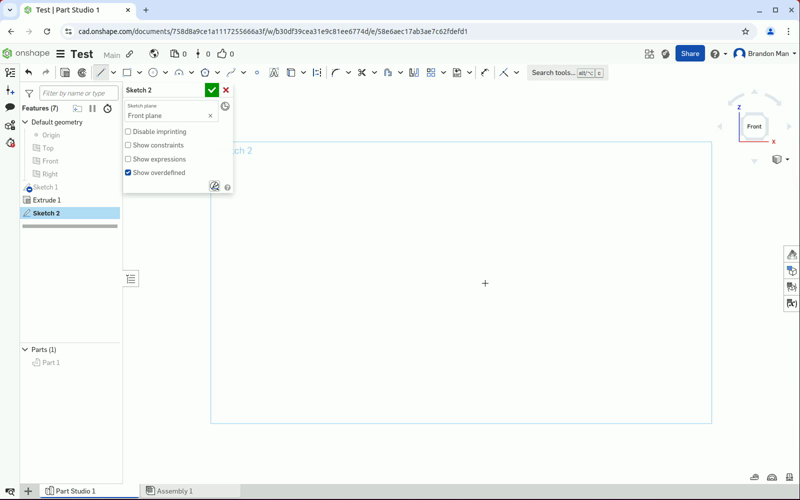
key_up(shift)
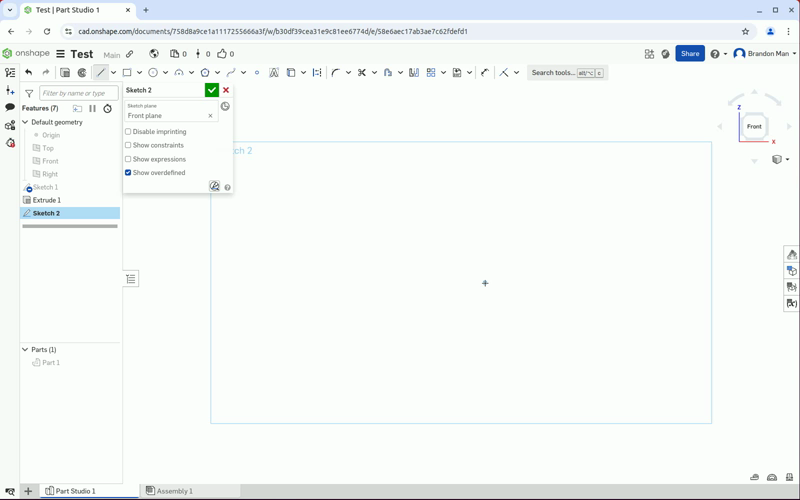
key_down(shift)
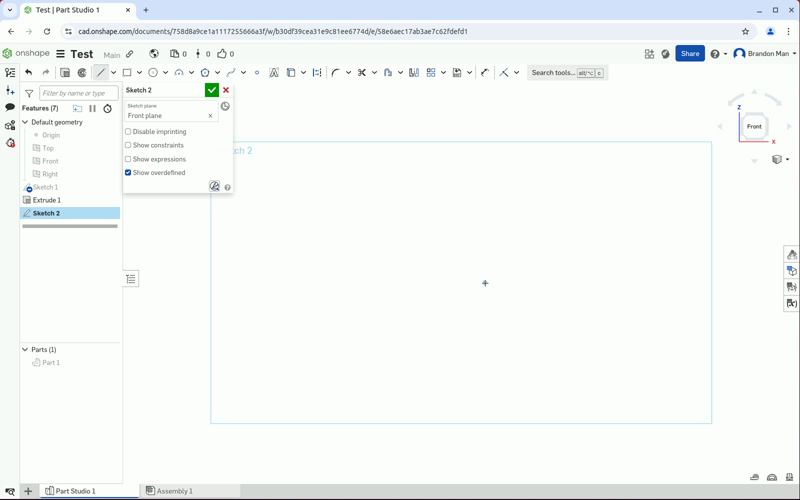
mouse_move(515, 282)
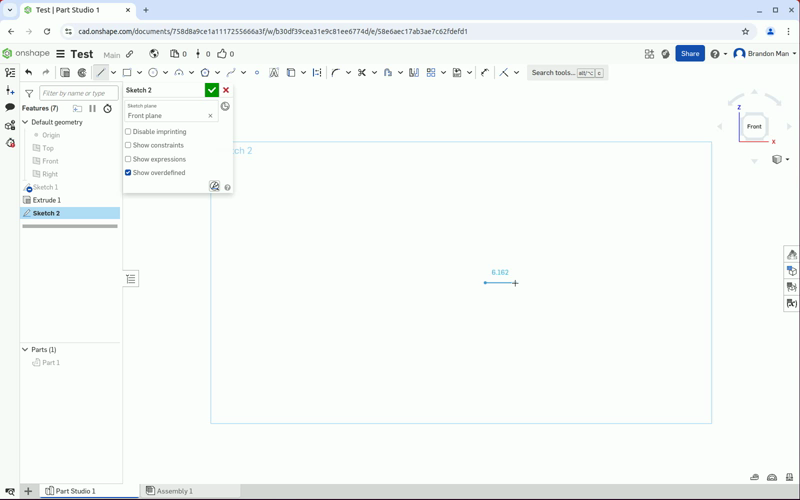
mouse_move(498, 282)
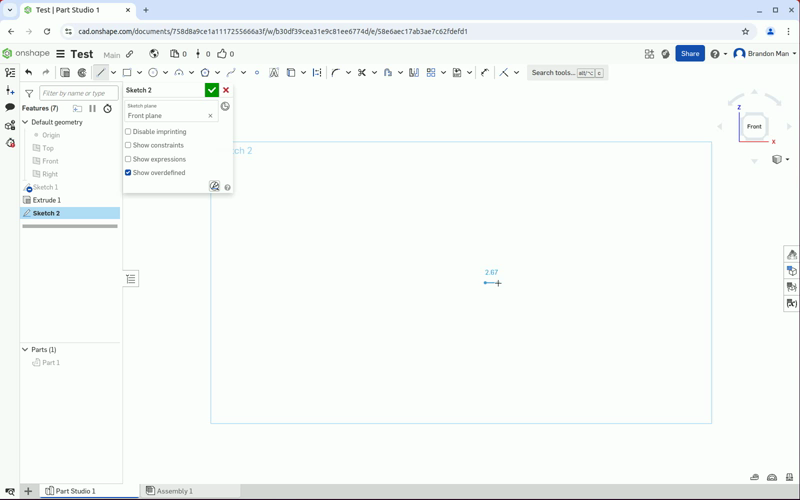
click(498, 282)
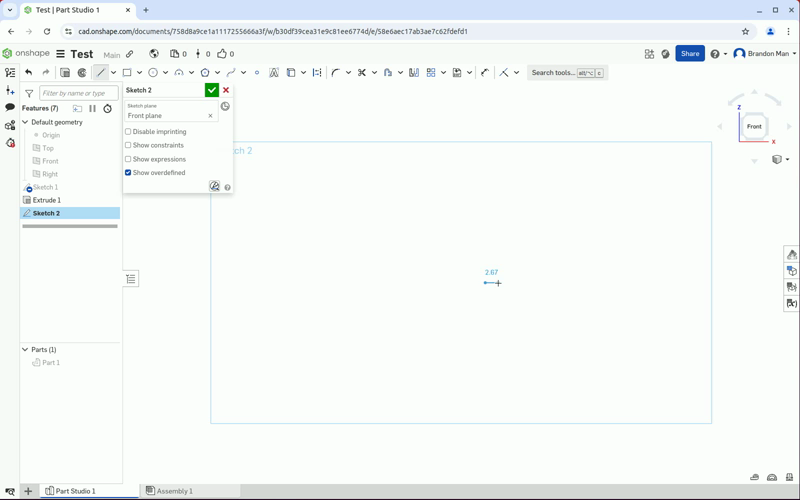
key_up(shift)
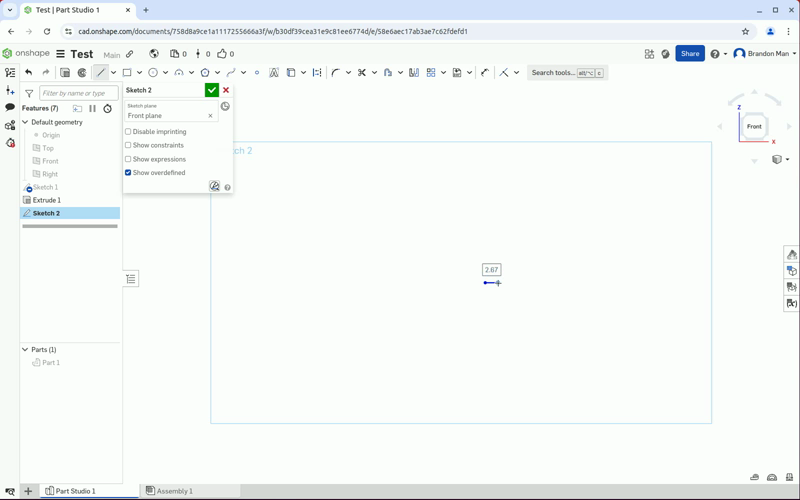
key_down(shift)
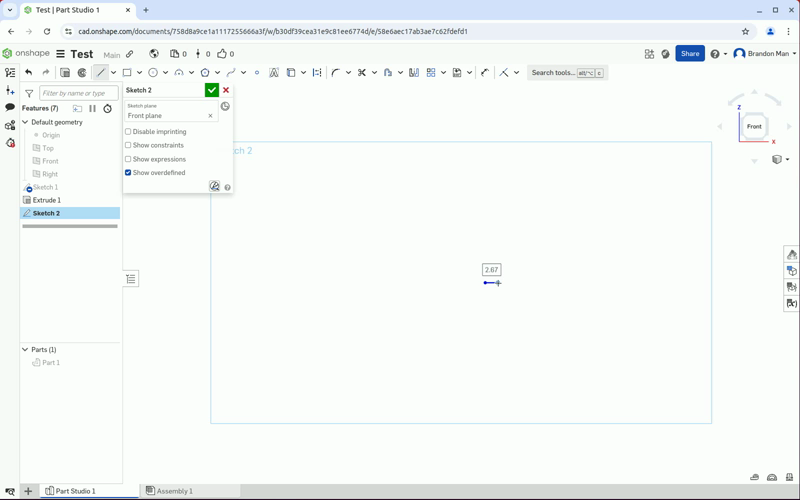
mouse_move(498, 170)
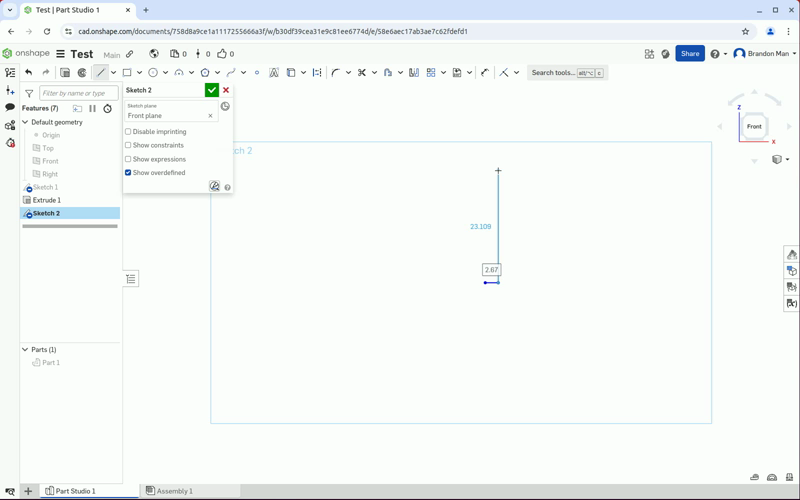
click(498, 170)
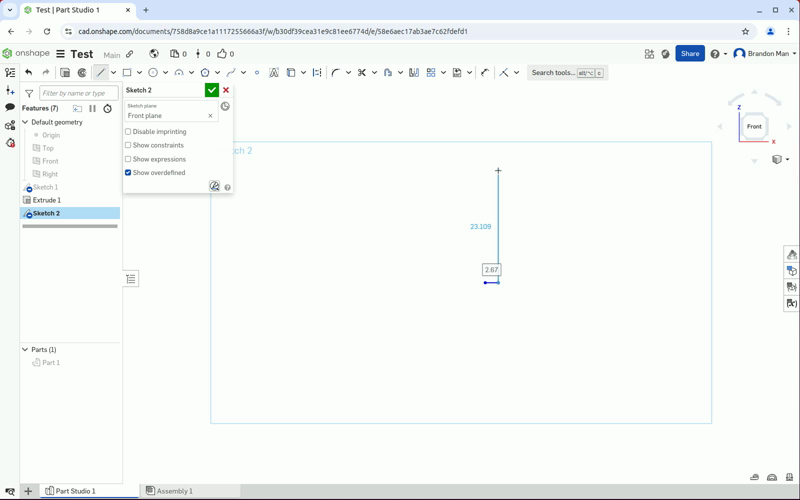
key_up(shift)
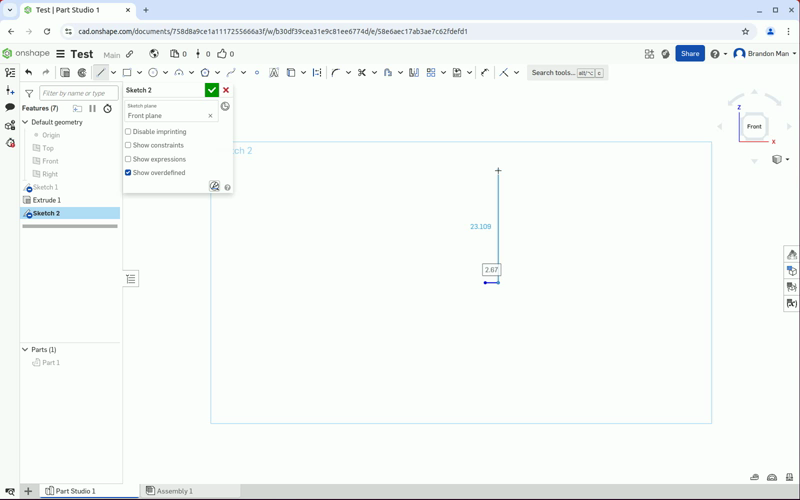
key_down(shift)
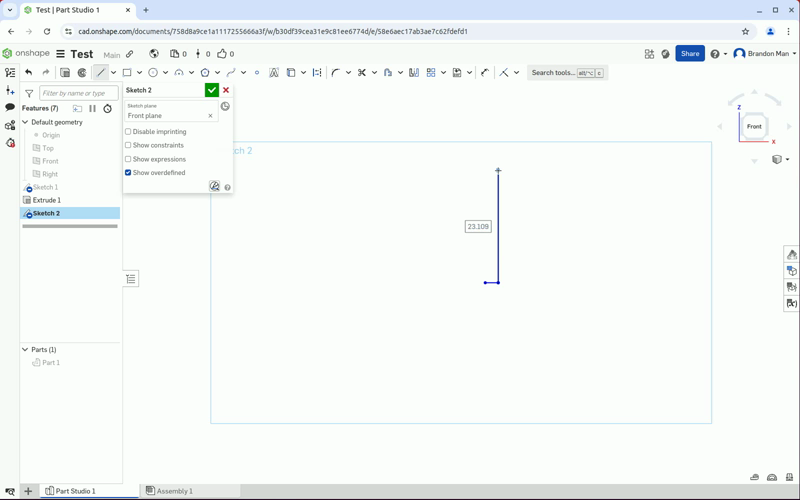
mouse_move(528, 170)
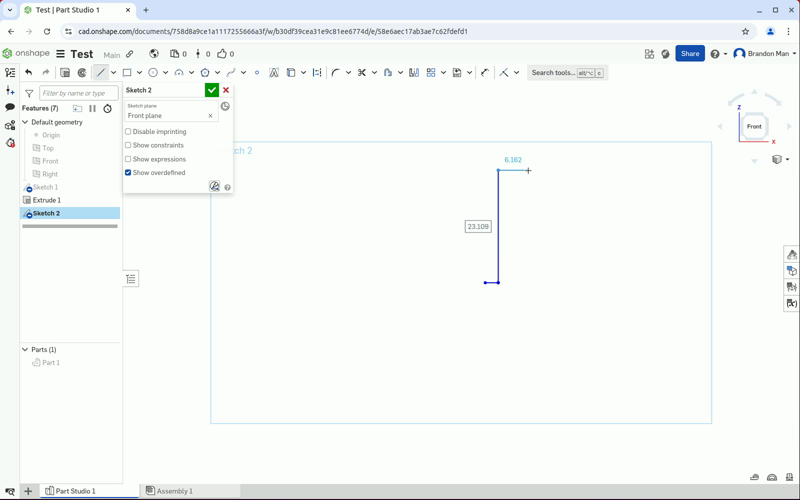
mouse_move(485, 170)
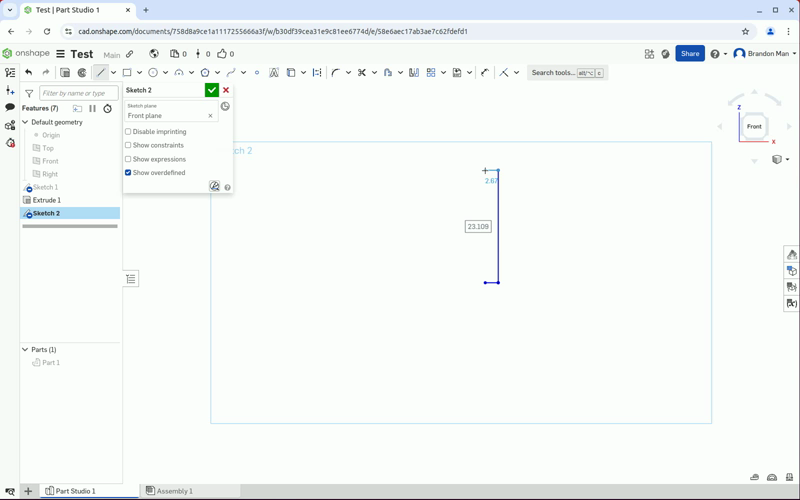
click(485, 170)
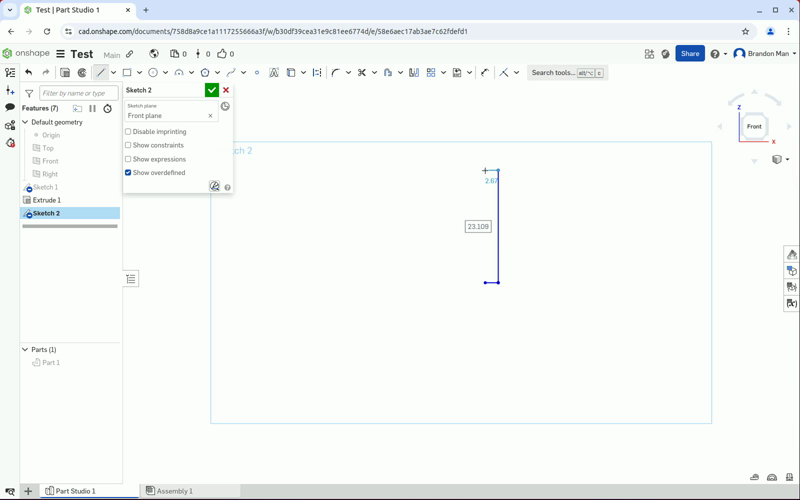
key_up(shift)
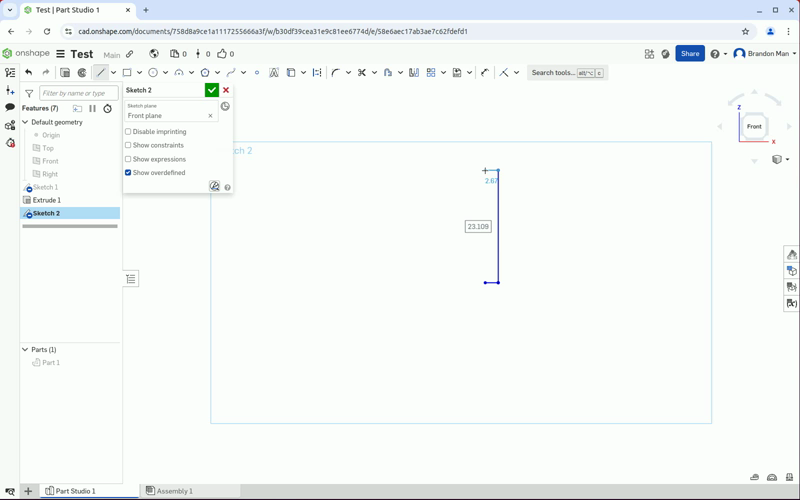
key_down(shift)
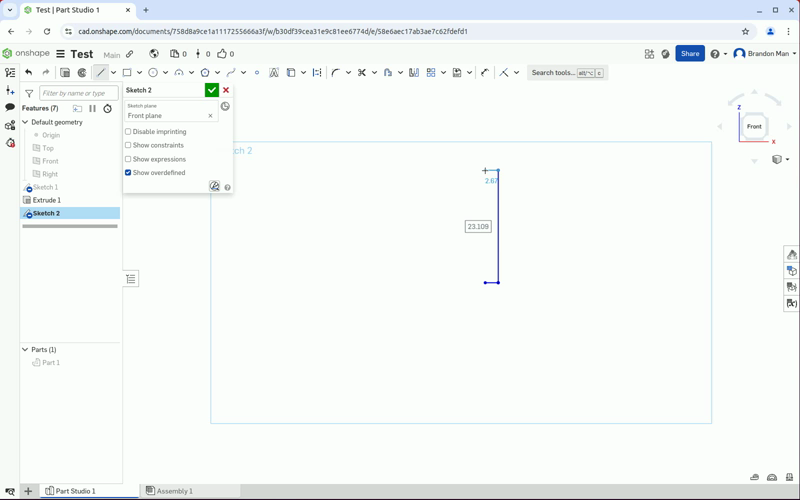
mouse_move(485, 282)
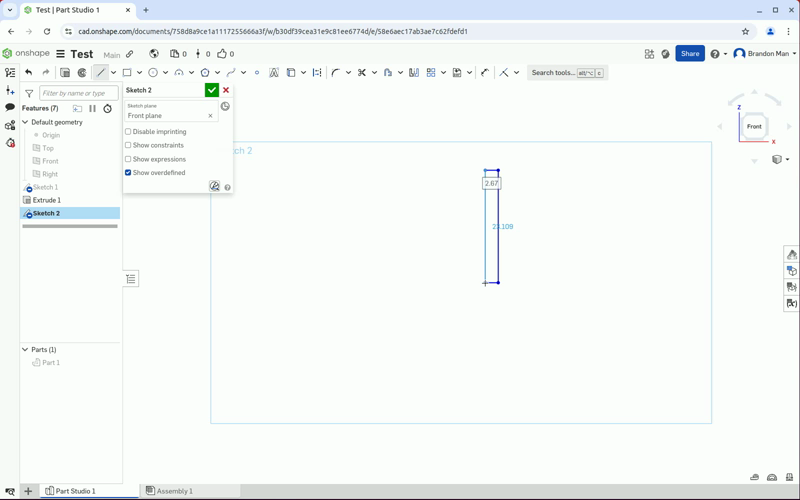
key_up(shift)
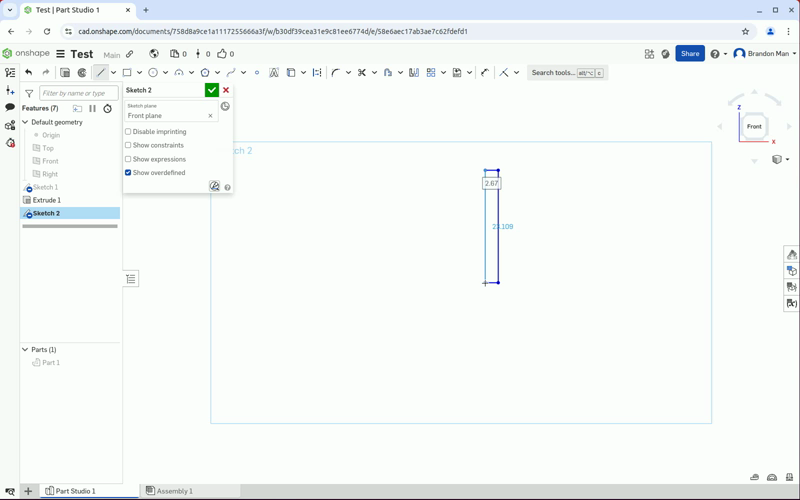
click(485, 282)
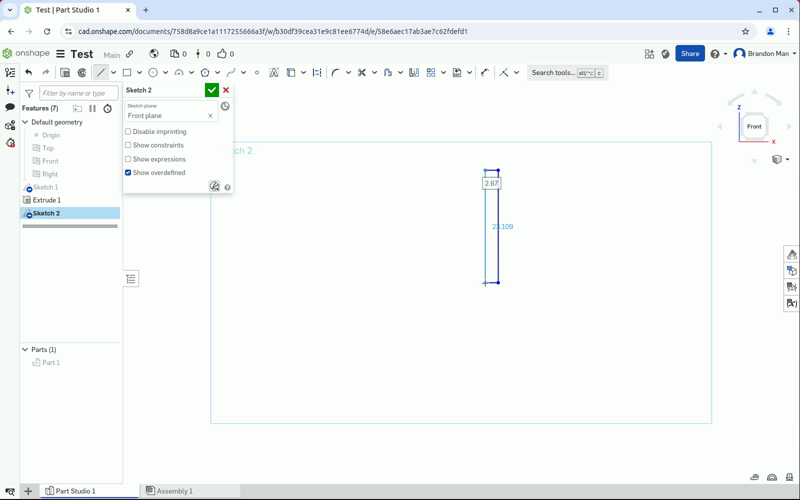
key(esc)
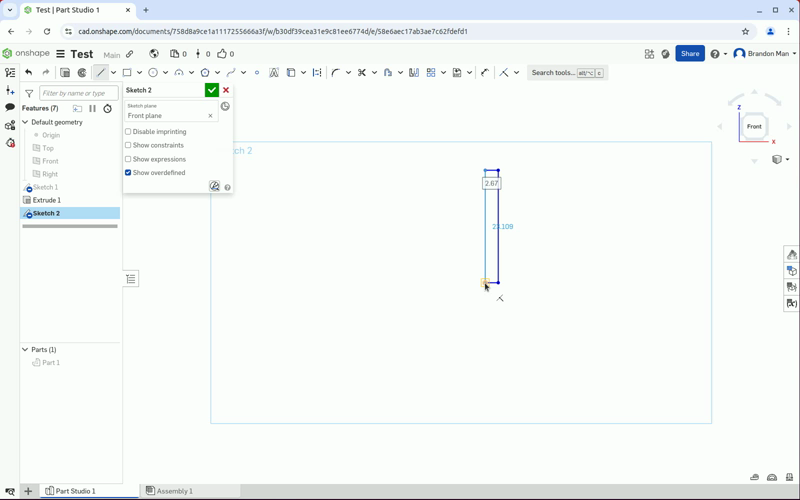
mouse_move(495, 274)
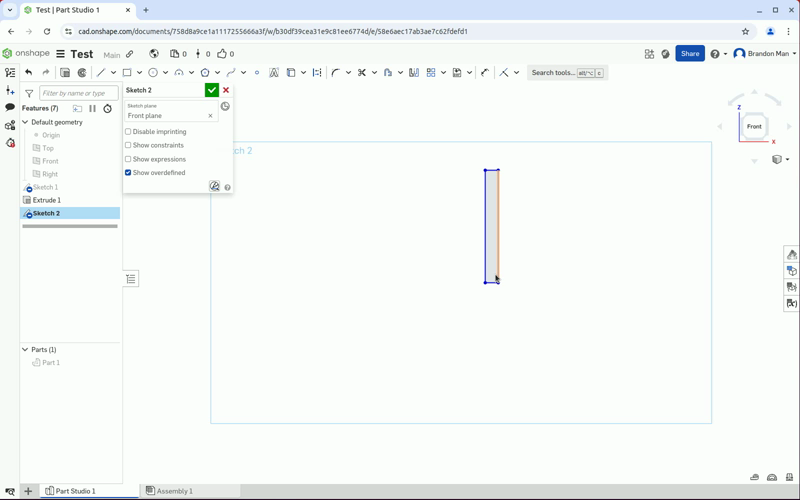
scroll(6)
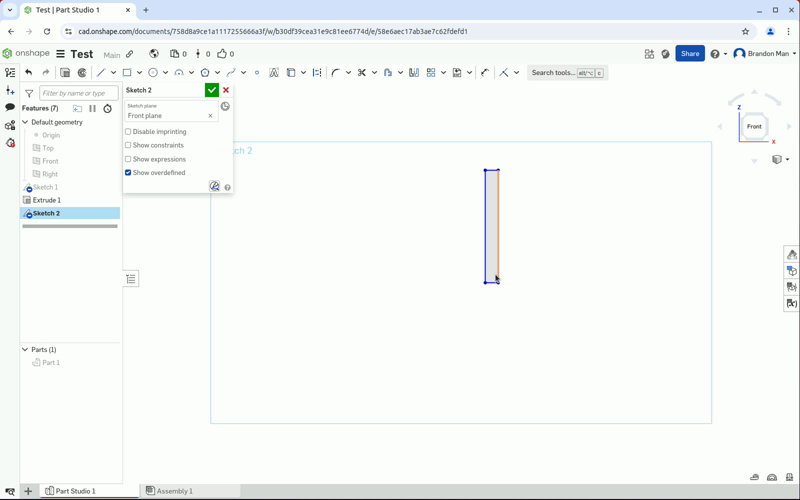
scroll(6)
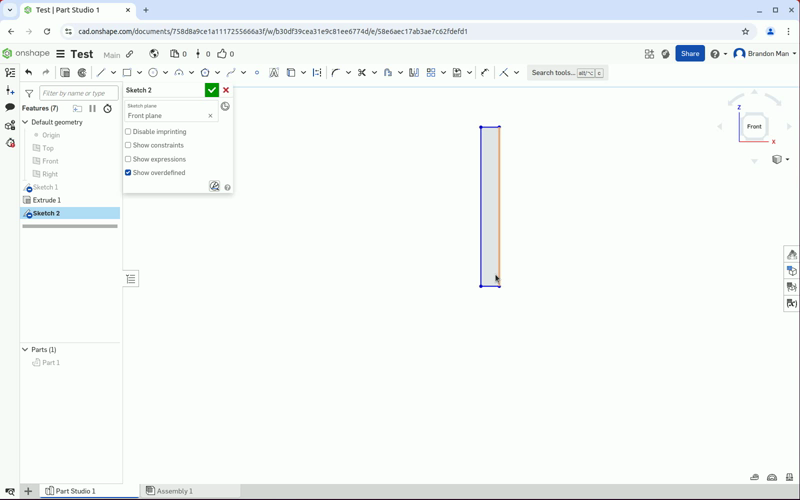
scroll(6)
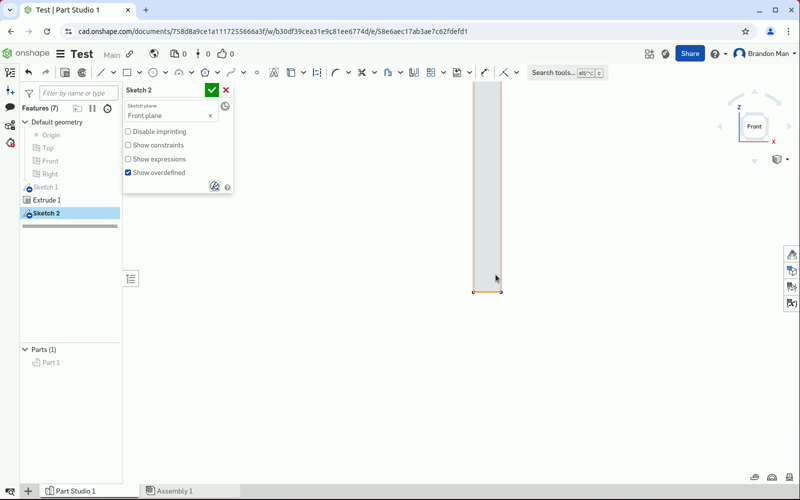
scroll(6)
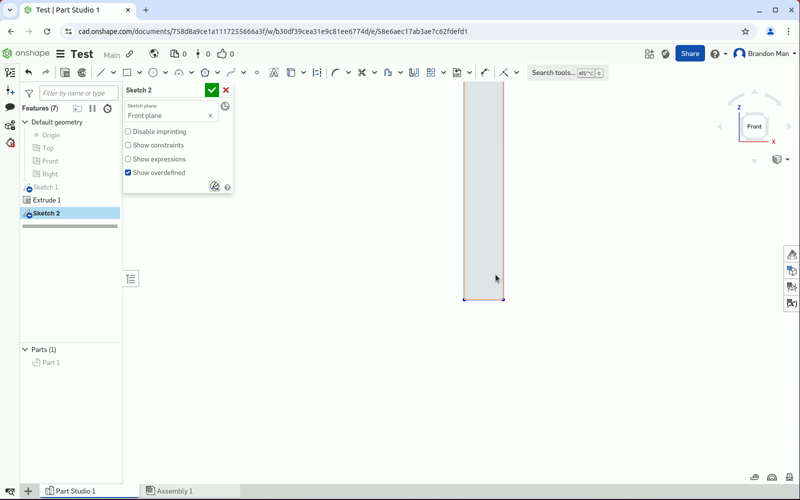
scroll(6)
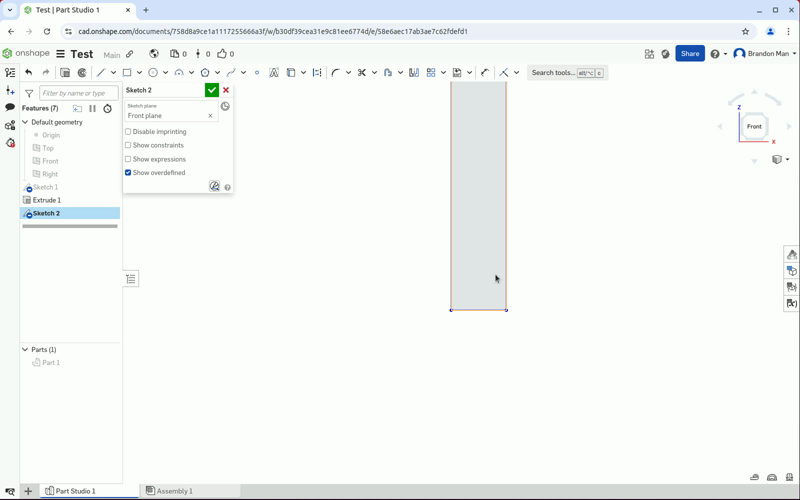
scroll(6)
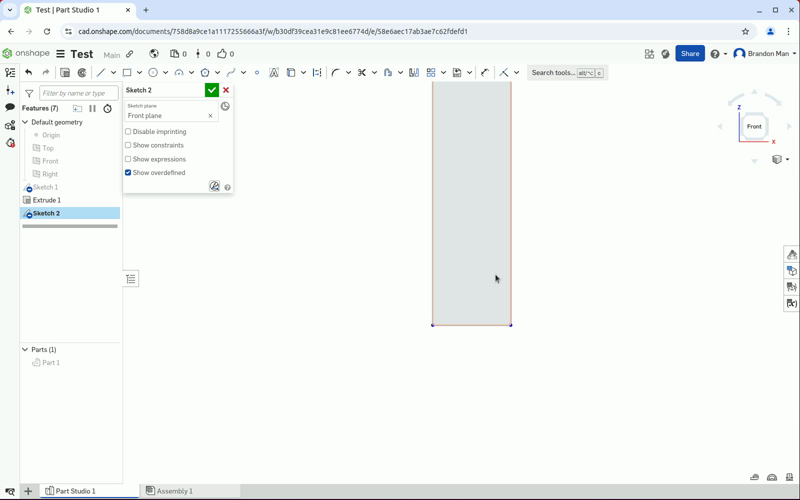
scroll(6)
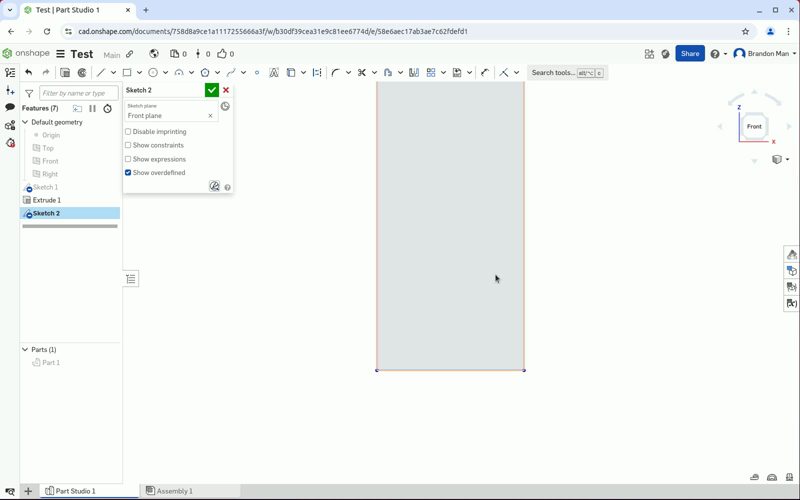
click(495, 274)
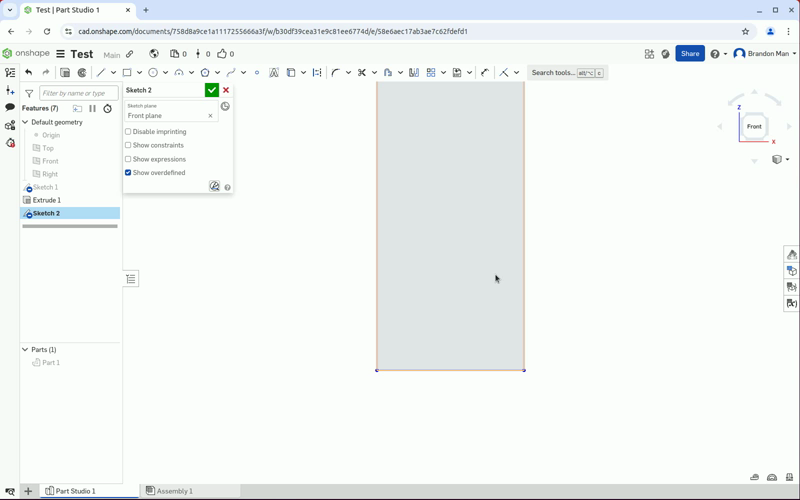
scroll(-6)
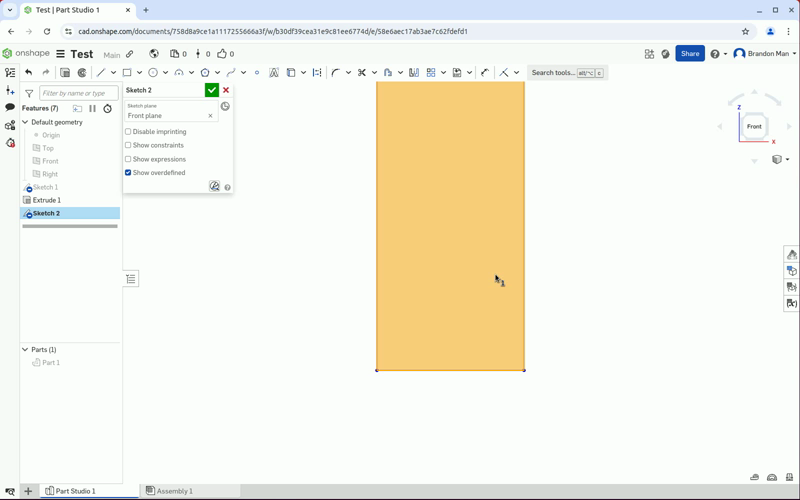
scroll(-6)
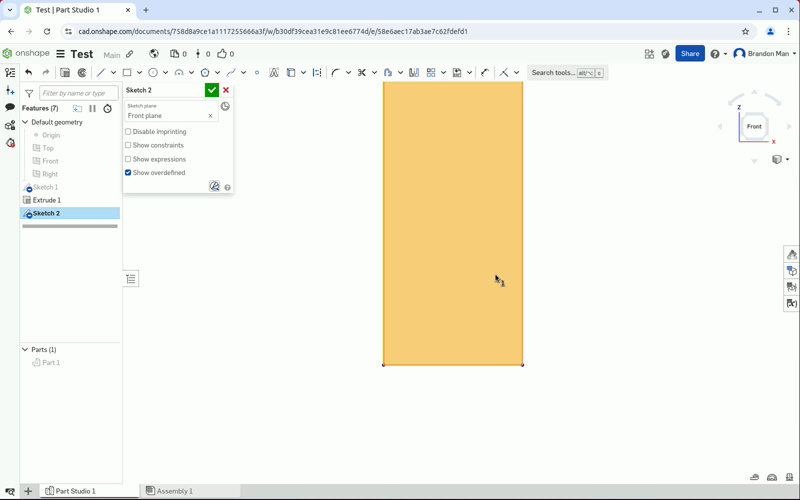
scroll(-6)
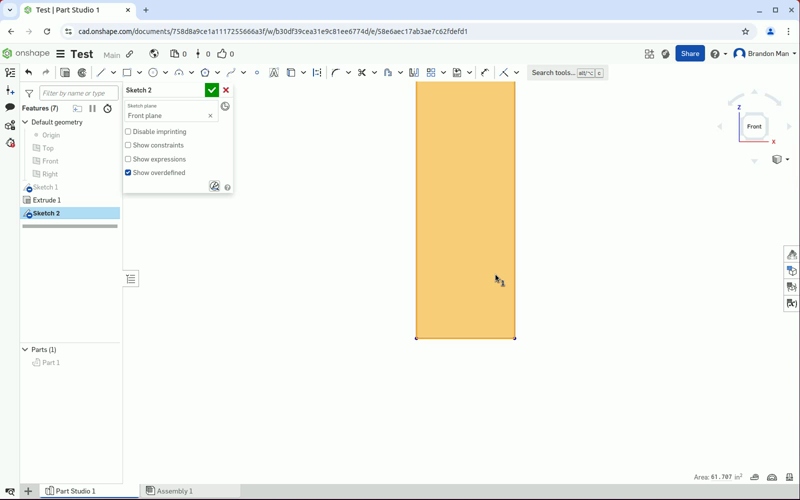
scroll(-6)
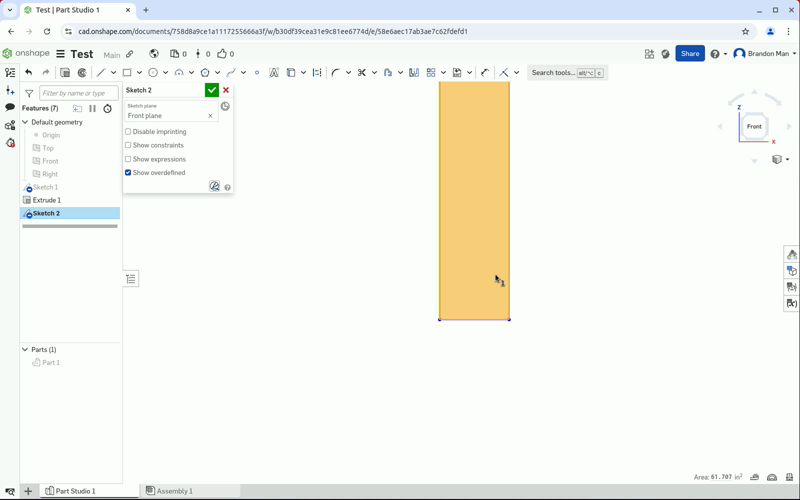
scroll(-6)
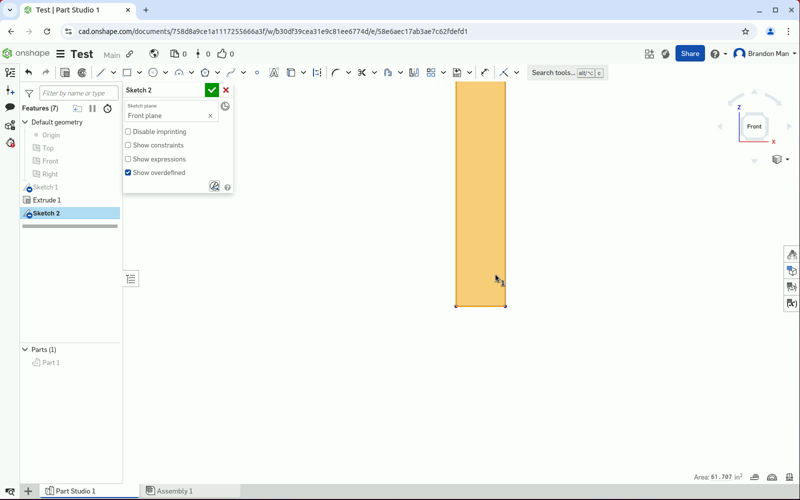
scroll(-6)
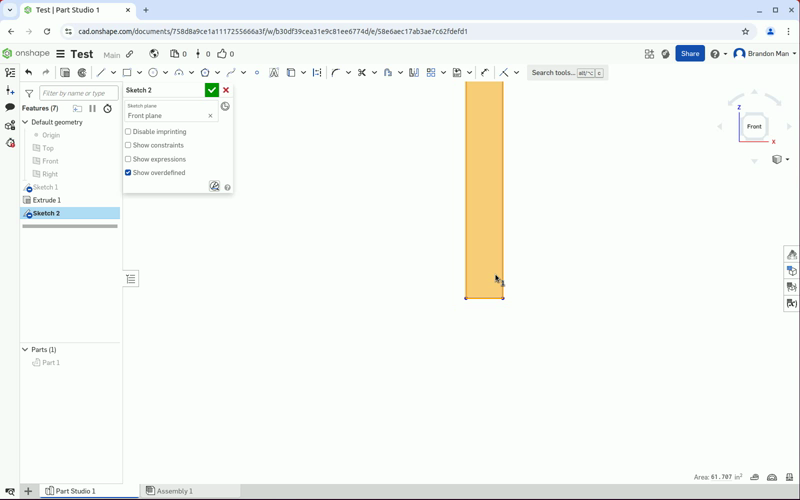
scroll(-6)
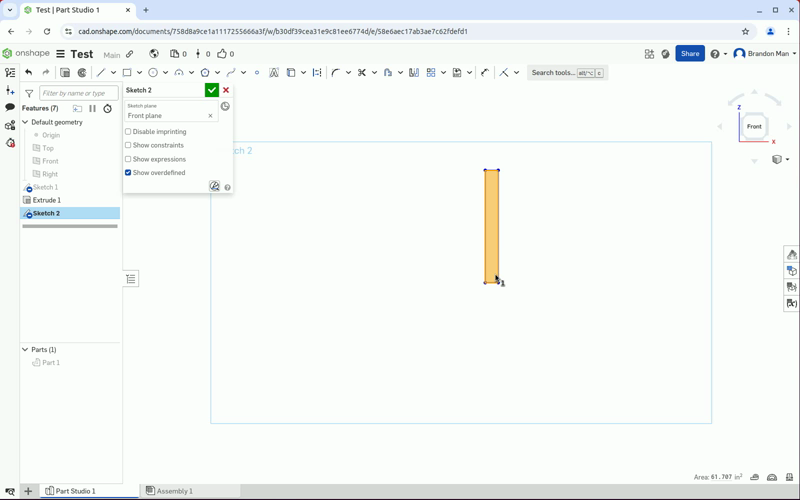
mouse_move(73, 352)
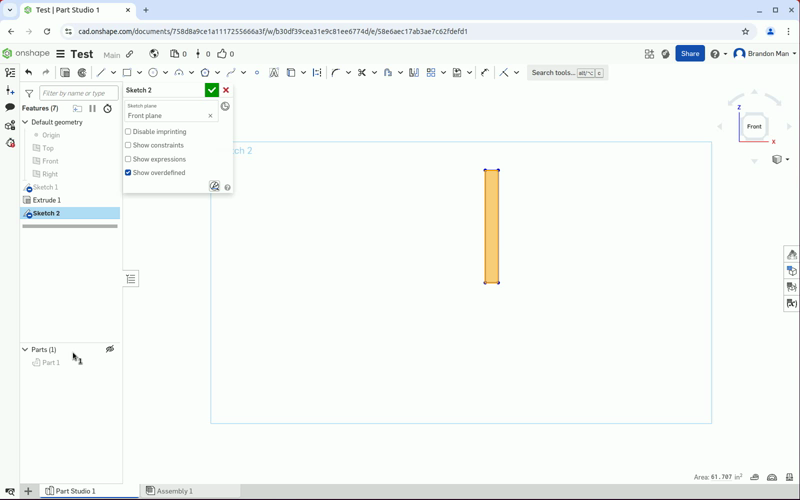
key(shift+y)
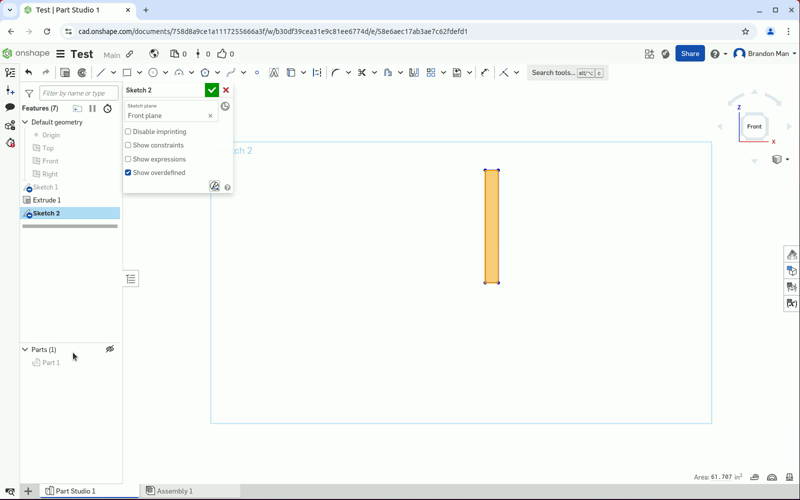
key(shift+e)
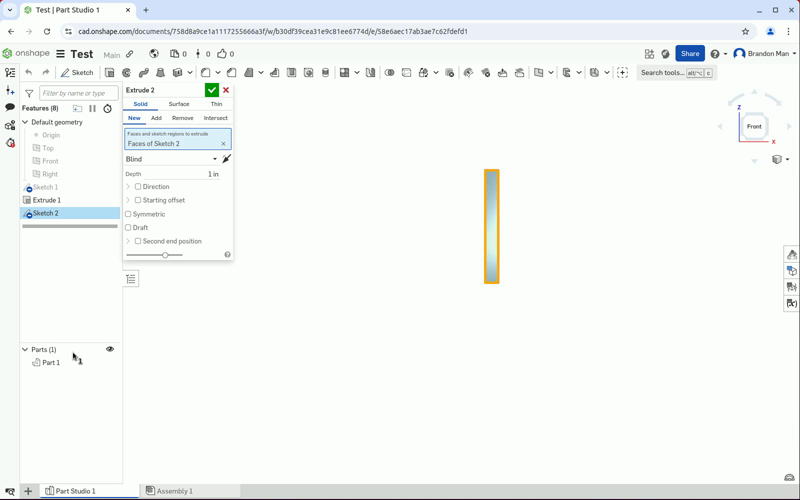
mouse_move(143, 106)
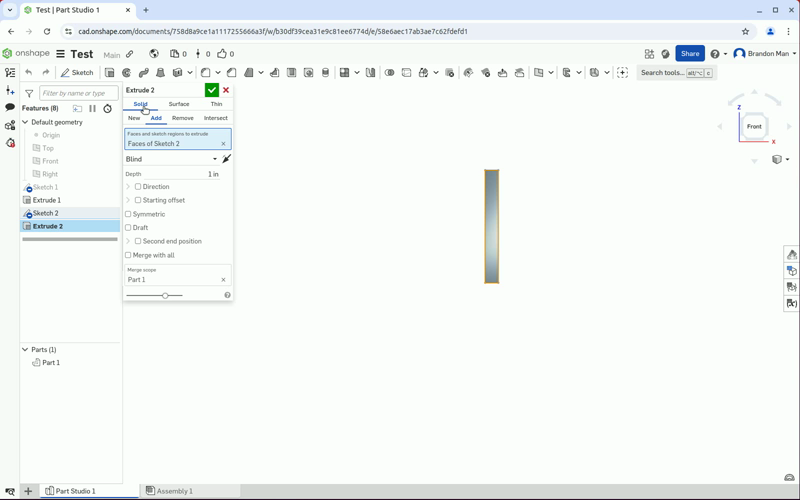
click(143, 106)
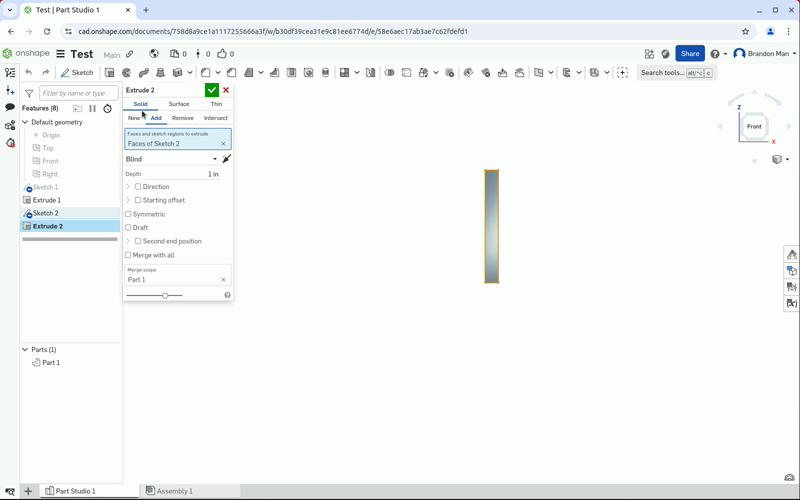
mouse_move(137, 120)
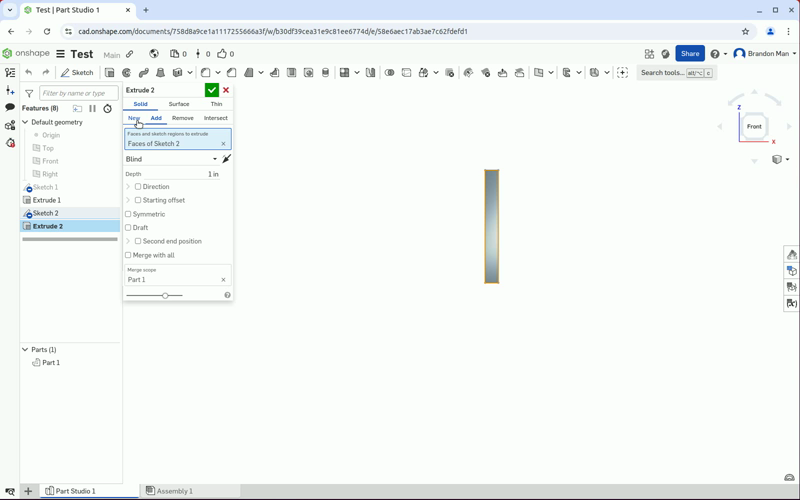
click(137, 120)
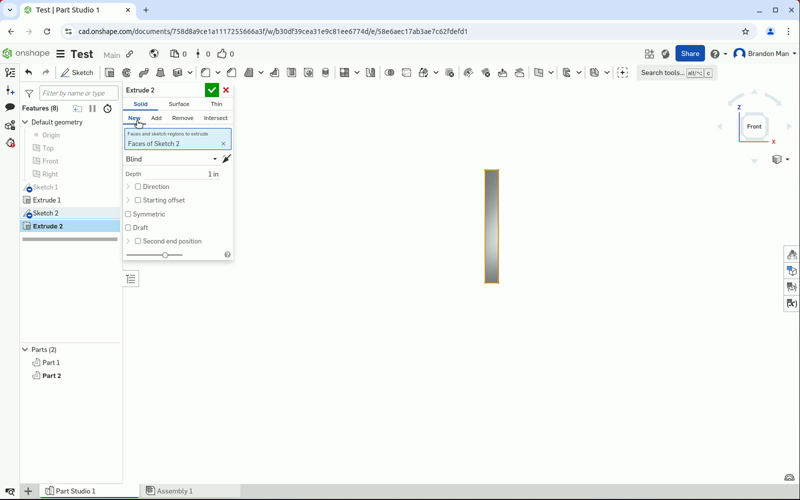
key(tab, 4)
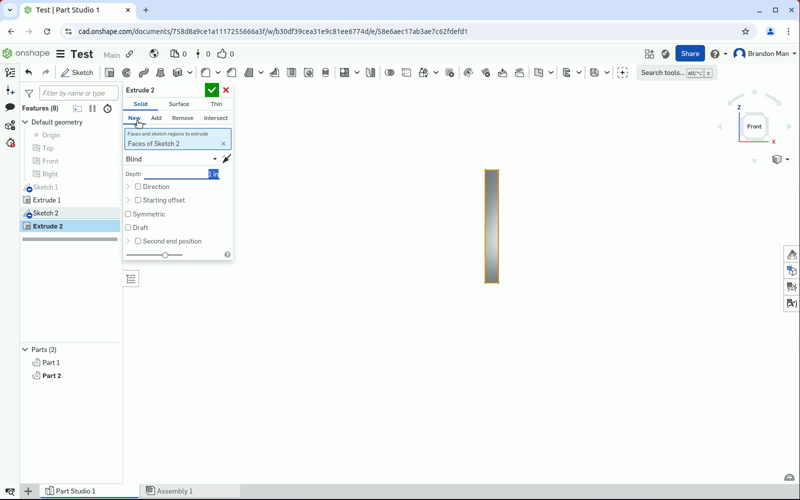
text(0.963)
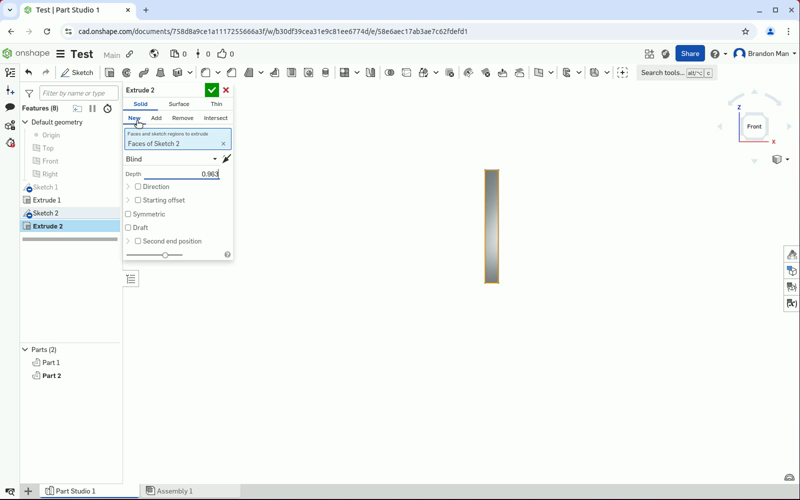
key(enter)
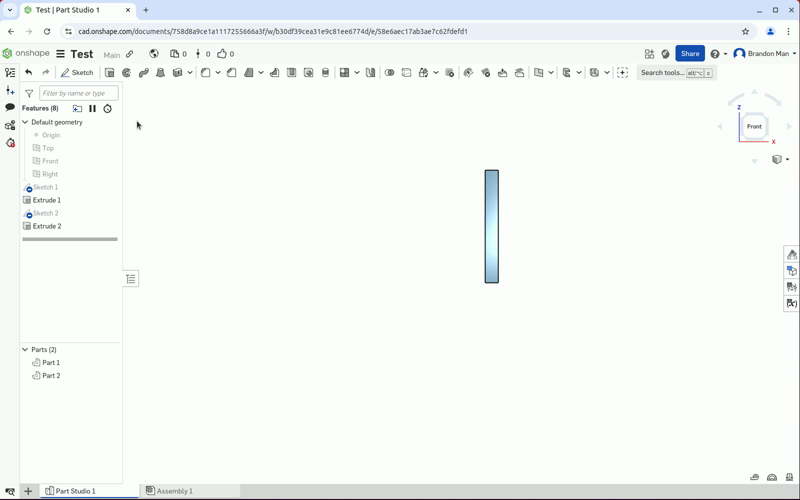
key(shift+h)
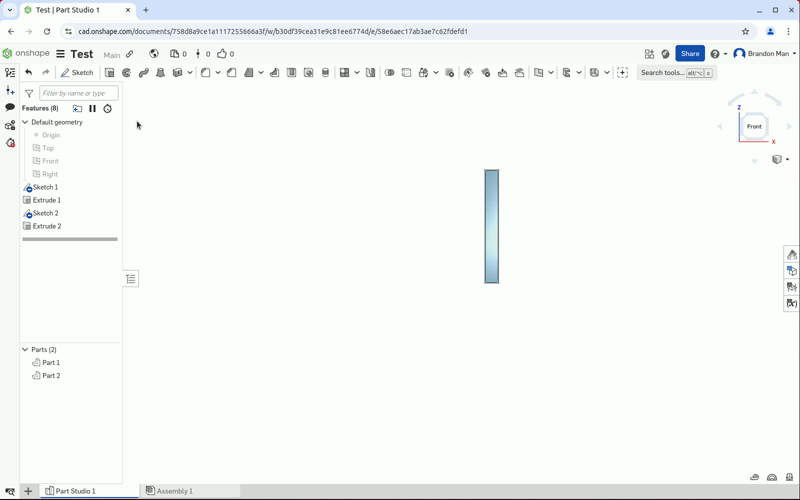
key(shift+h)
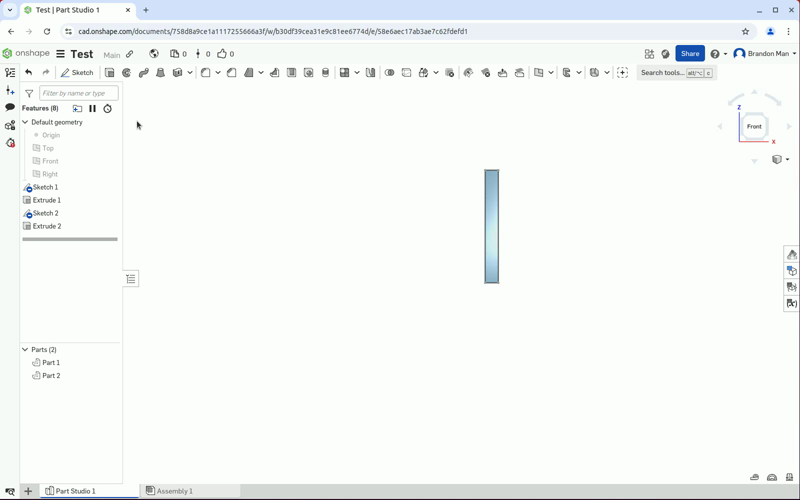
key(shift+7)
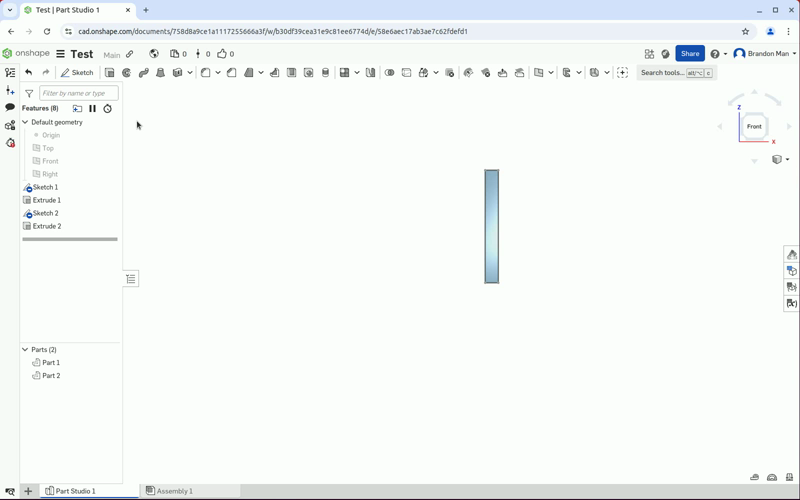
key(left, 2)
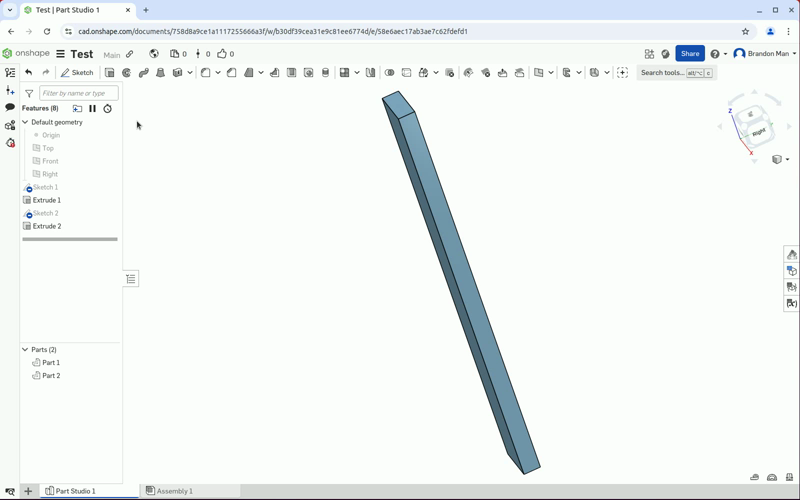
key(down, 2)
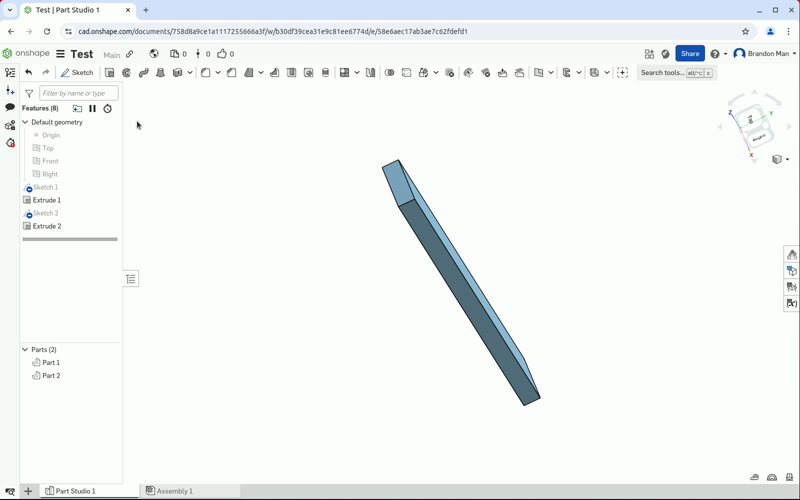
key(up, 2)
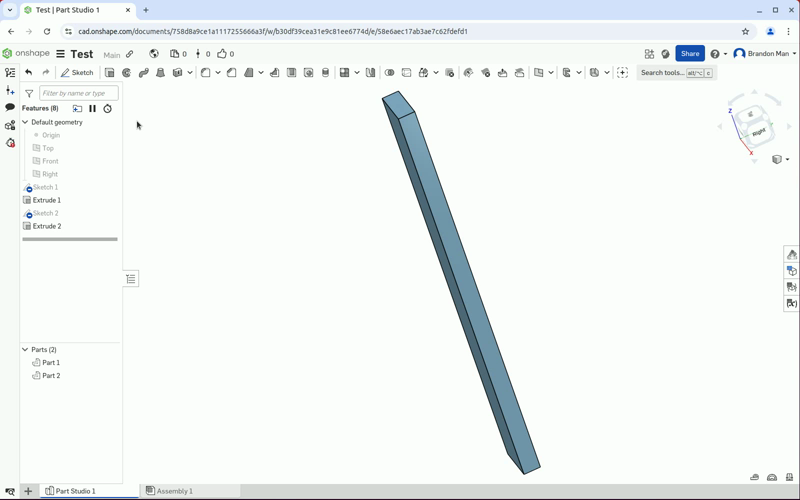
key(right, 2)
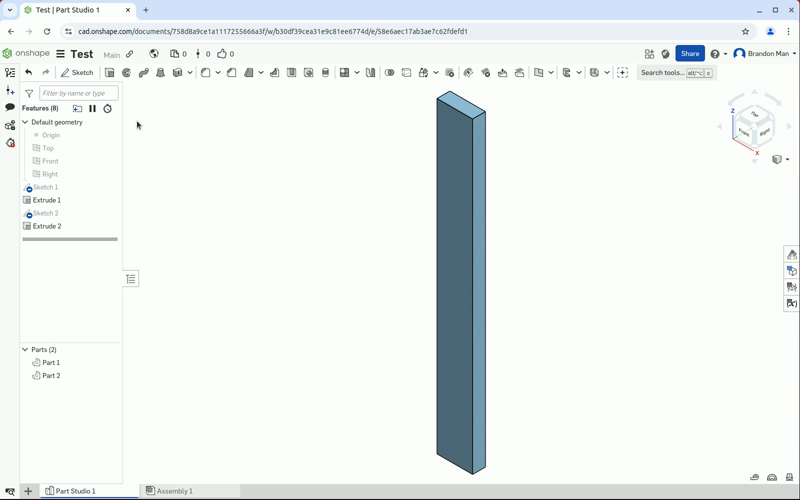
mouse_move(73, 189)
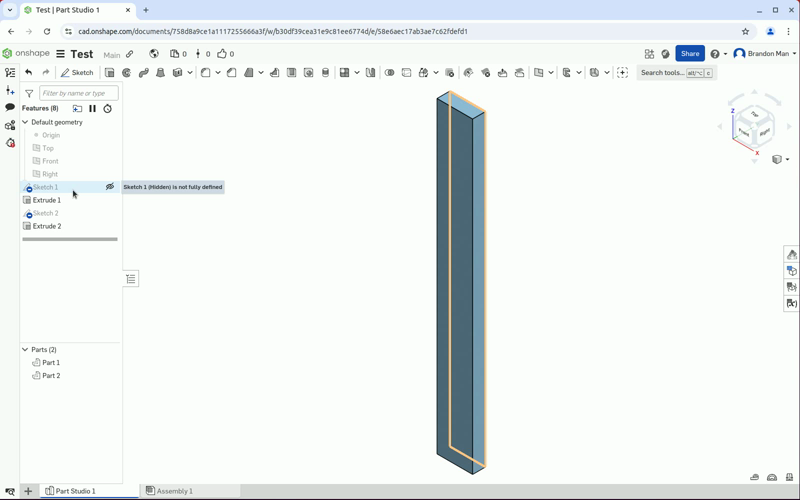
click(73, 189)